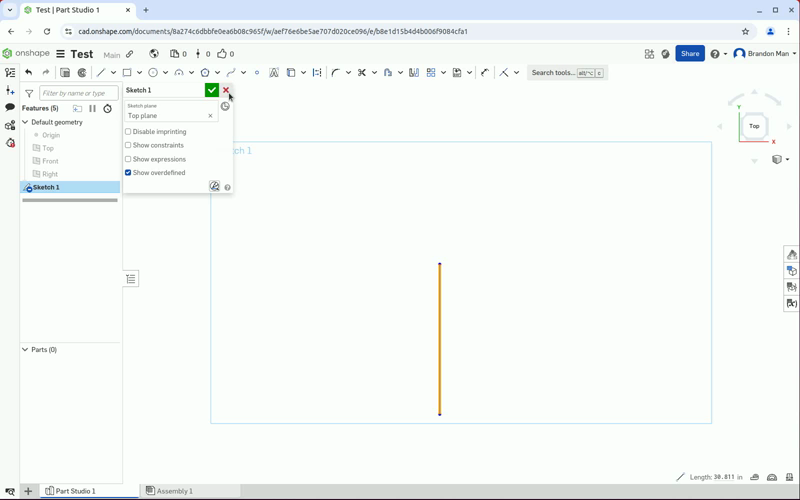
key(shift+h)
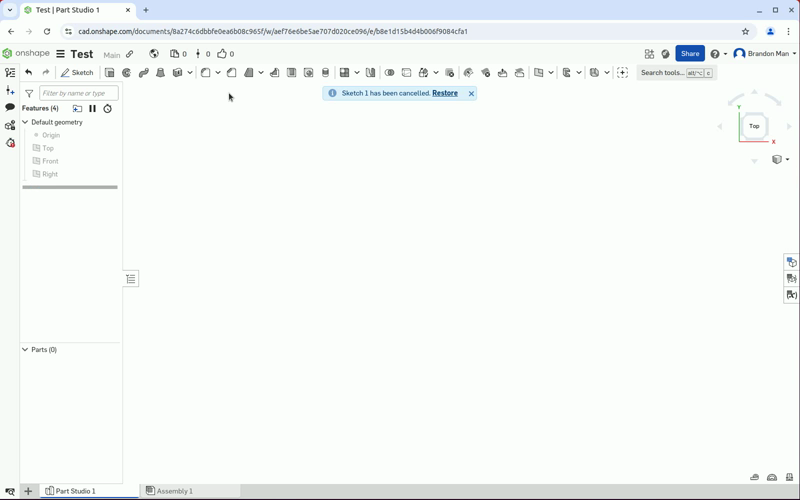
mouse_move(73, 352)
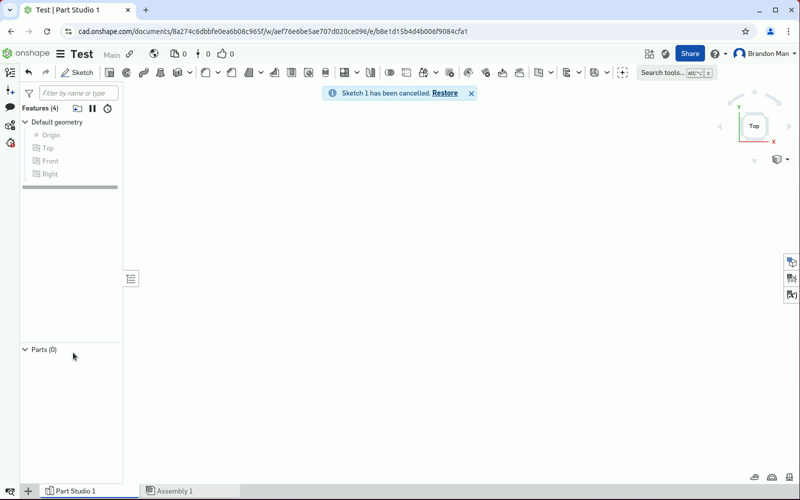
key(y)
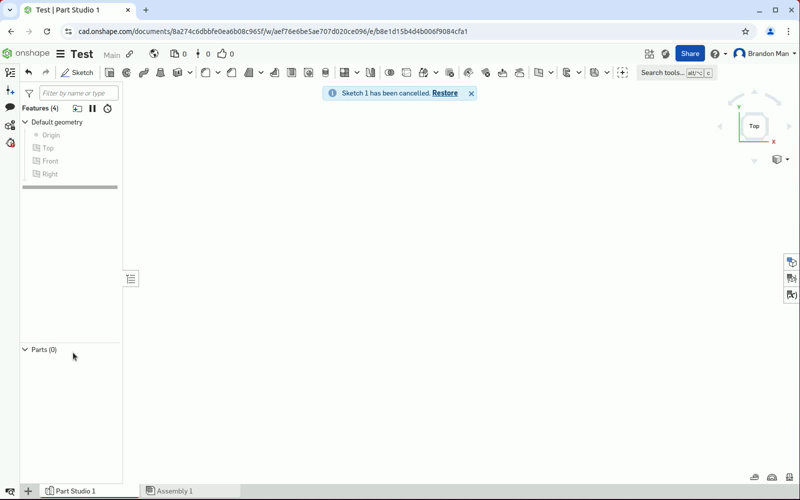
key(shift+p)
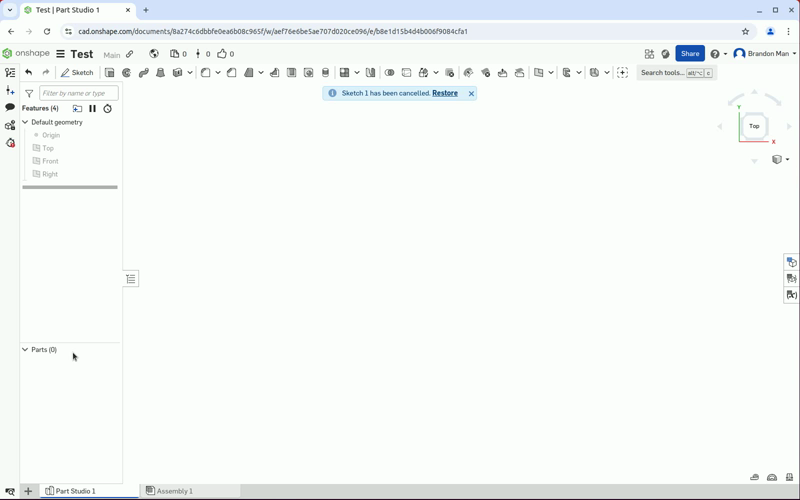
key(space)
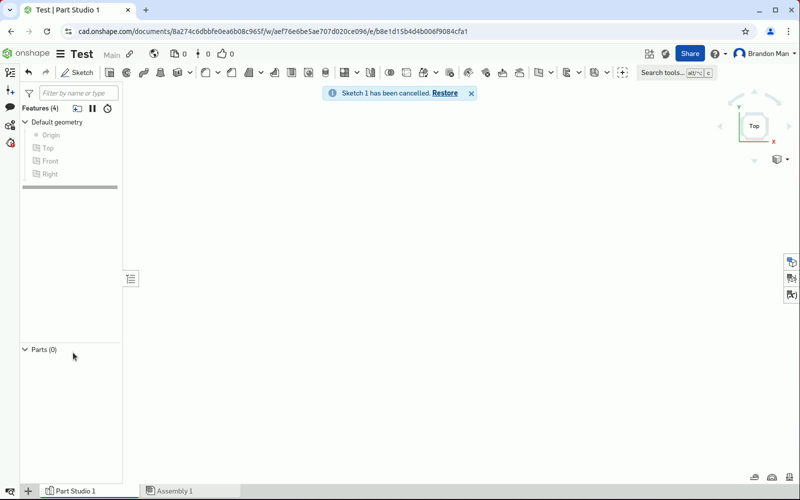
key_down(shift)
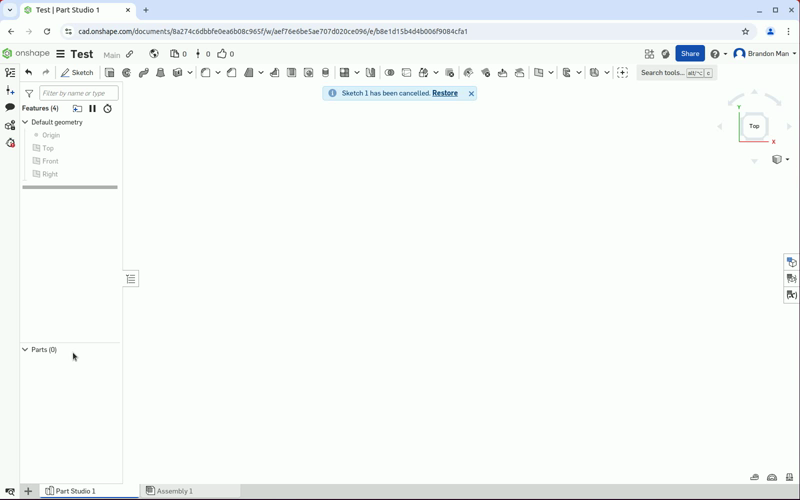
key(up)
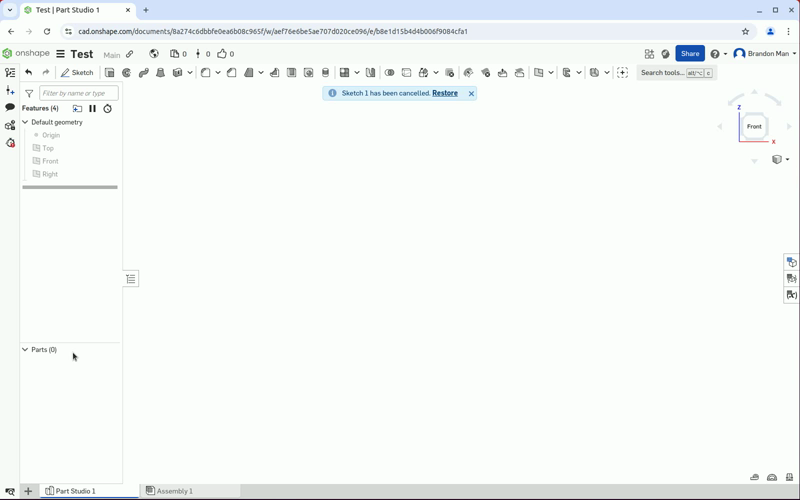
key_up(shift)
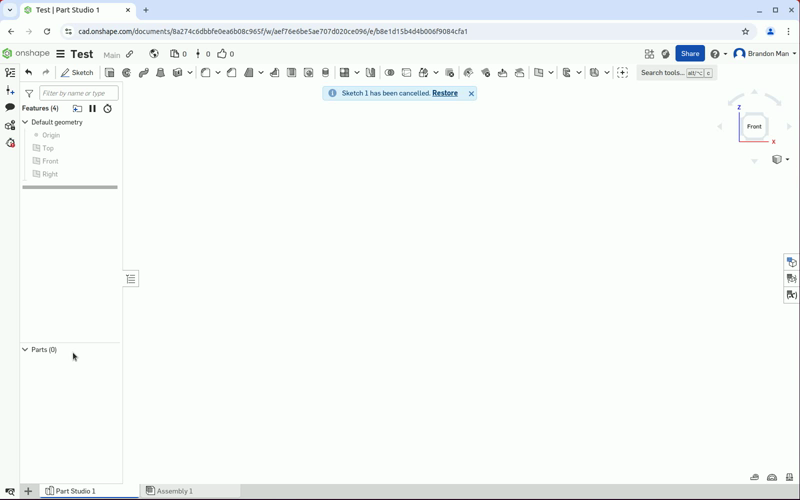
mouse_move(73, 352)
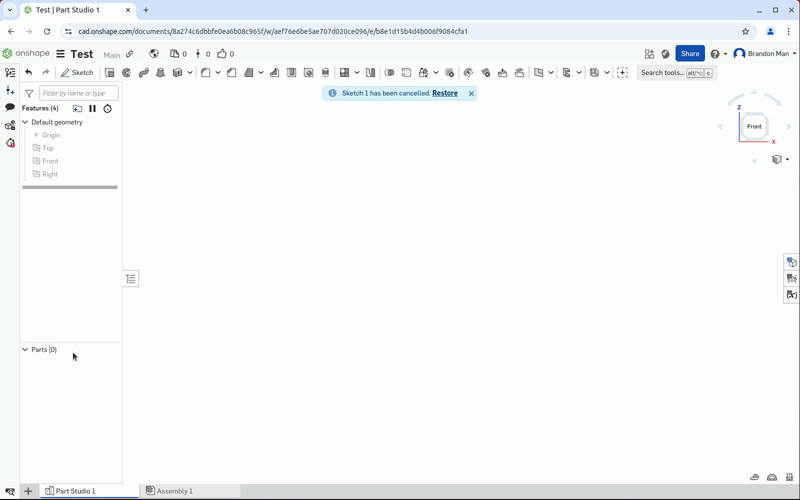
key(shift+y)
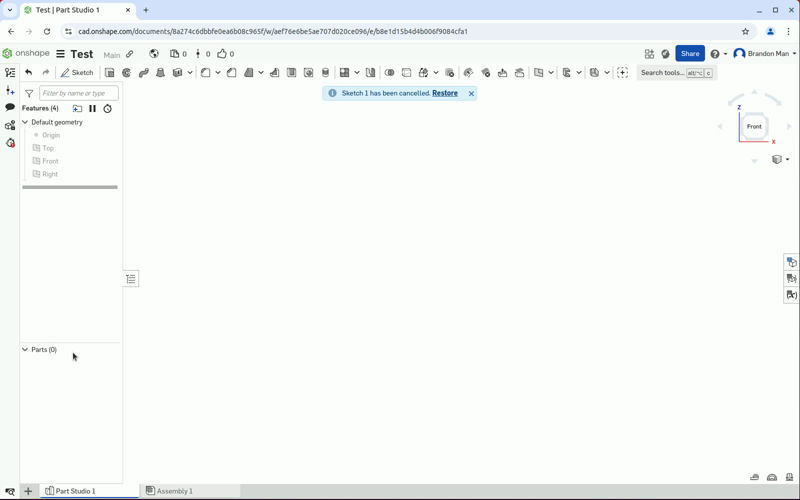
key(shift+s)
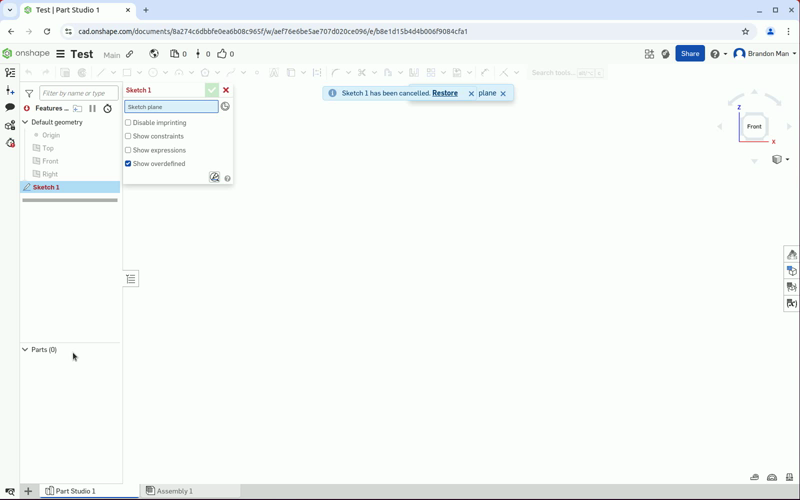
mouse_move(73, 163)
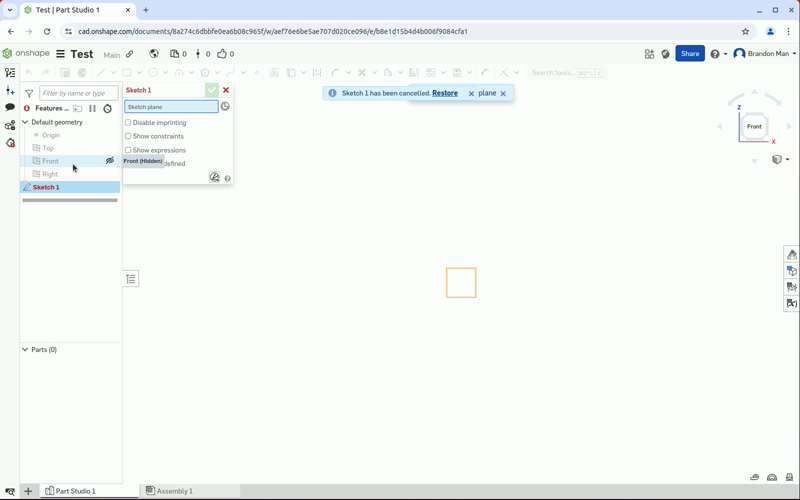
click(73, 163)
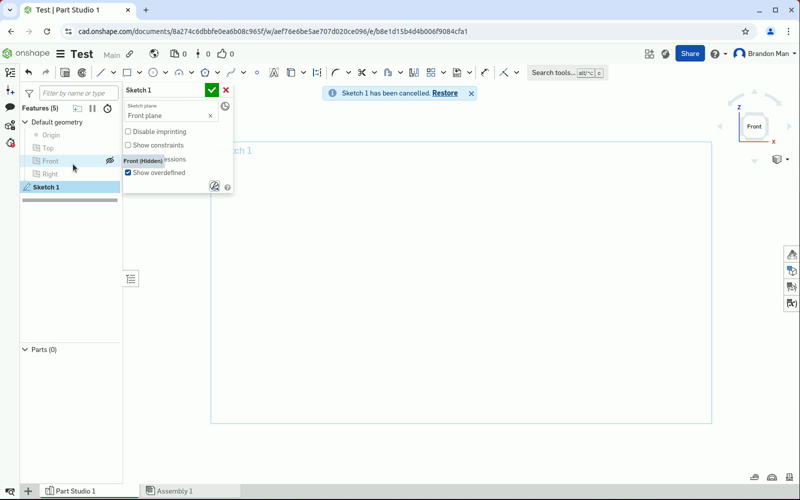
mouse_move(73, 352)
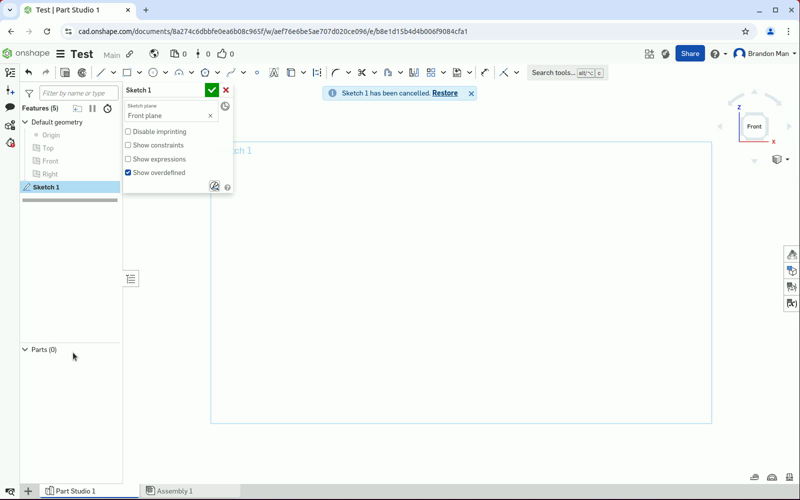
key(y)
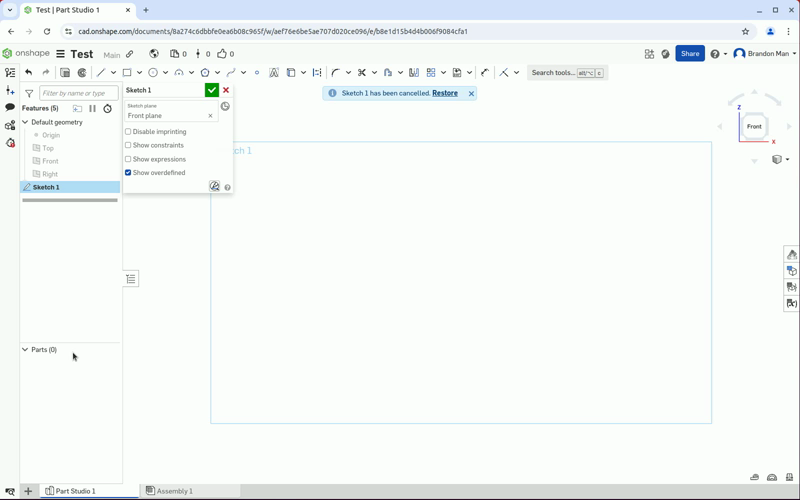
key(l)
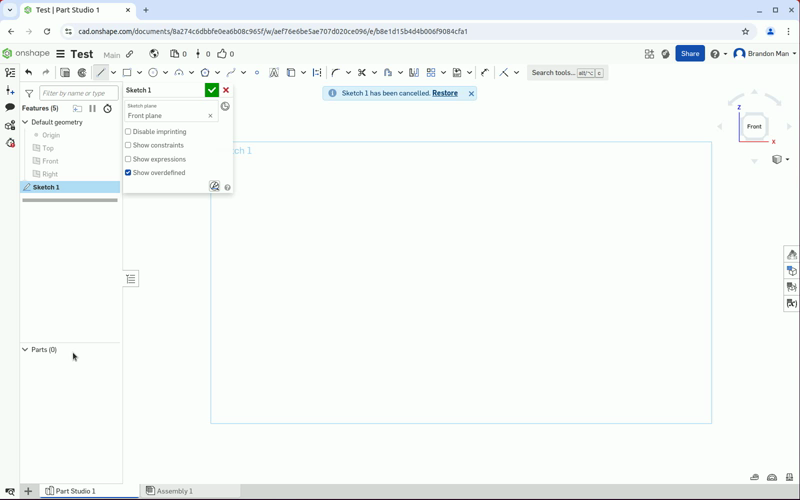
key_down(shift)
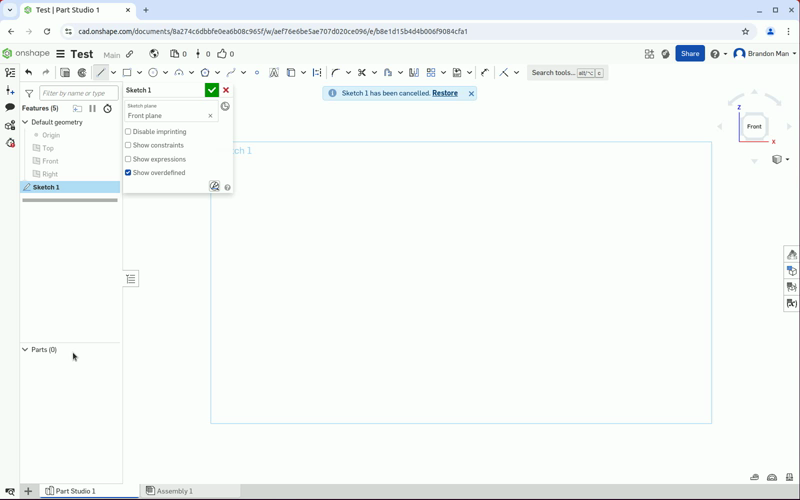
mouse_move(460, 282)
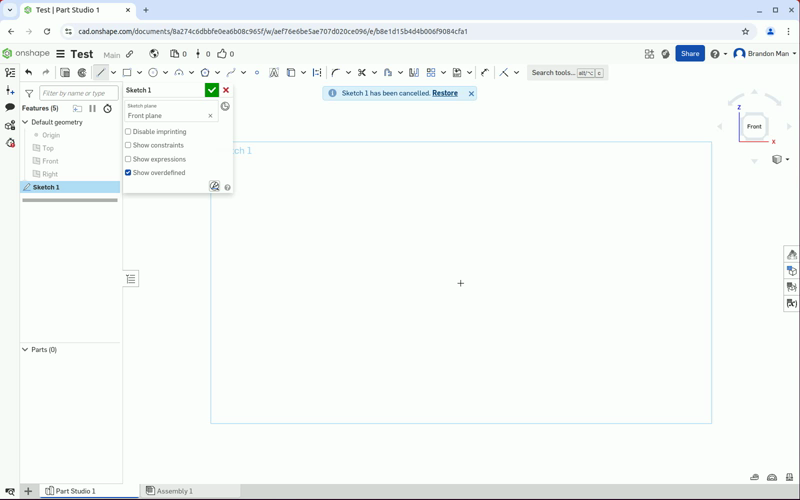
click(460, 282)
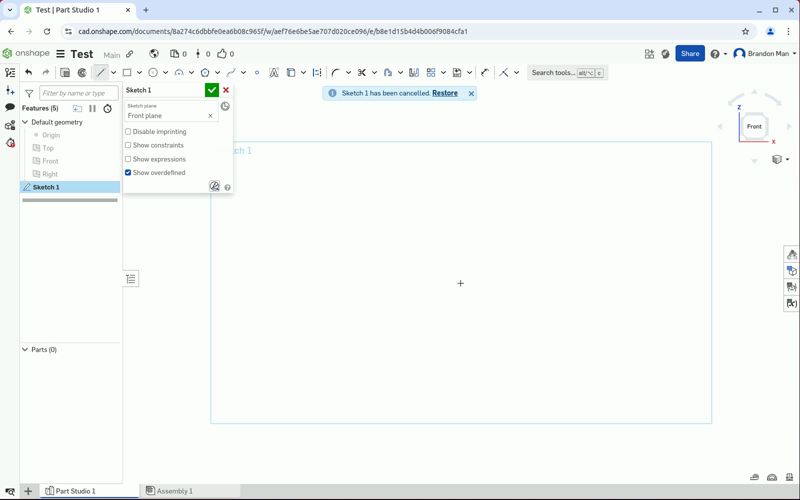
key_up(shift)
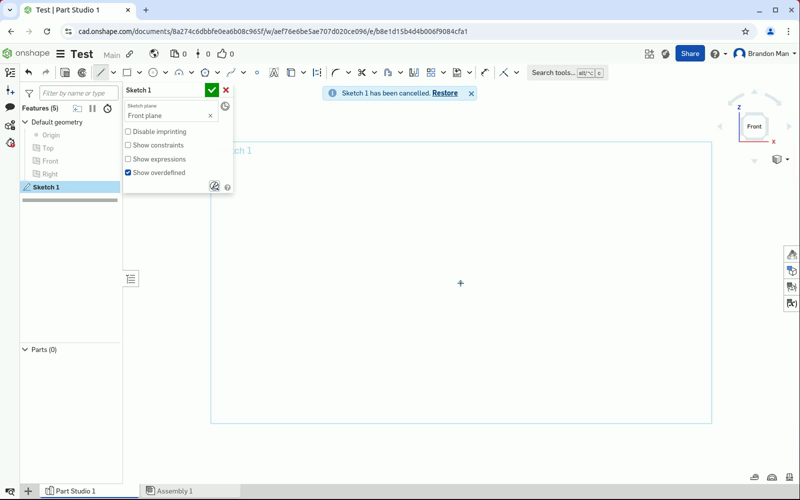
key_down(shift)
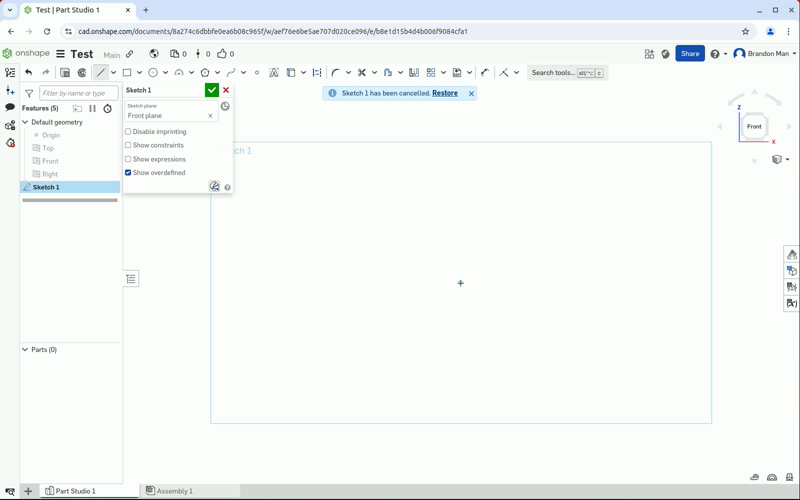
mouse_move(573, 282)
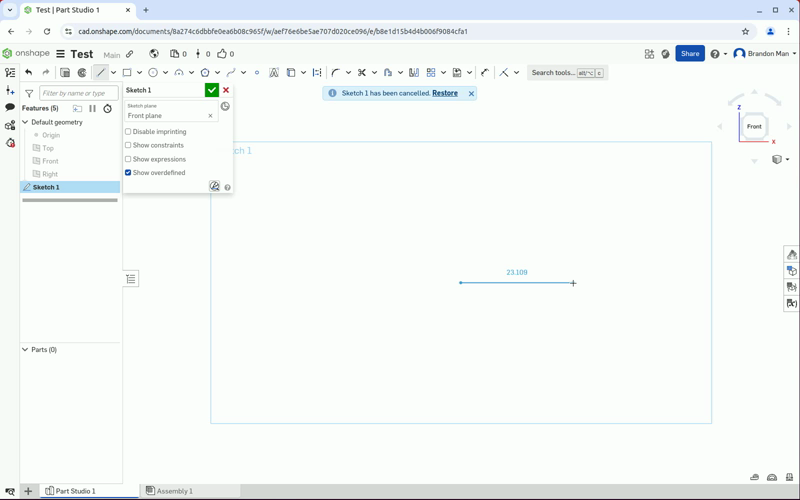
click(573, 282)
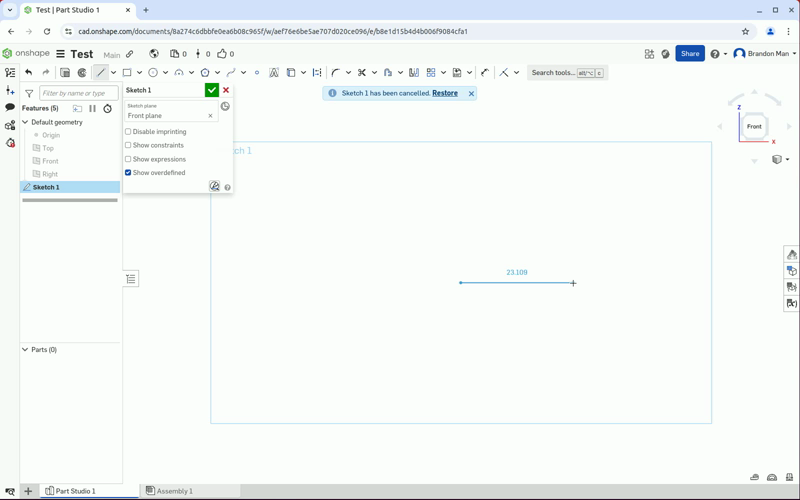
key_up(shift)
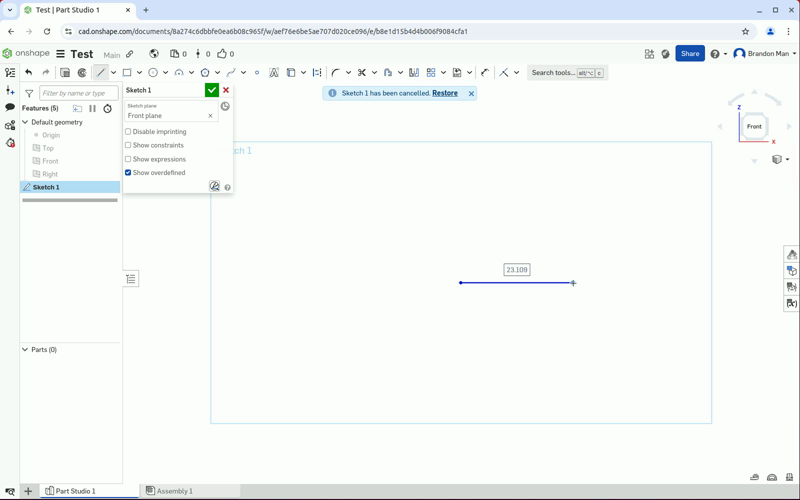
key_down(shift)
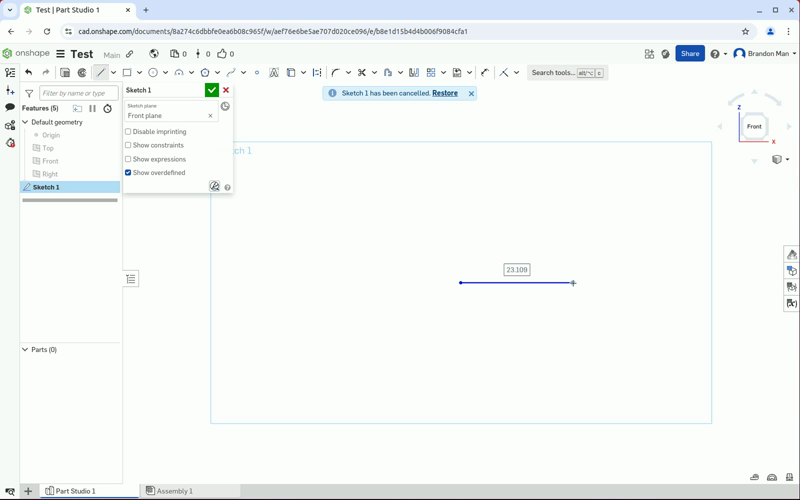
mouse_move(573, 189)
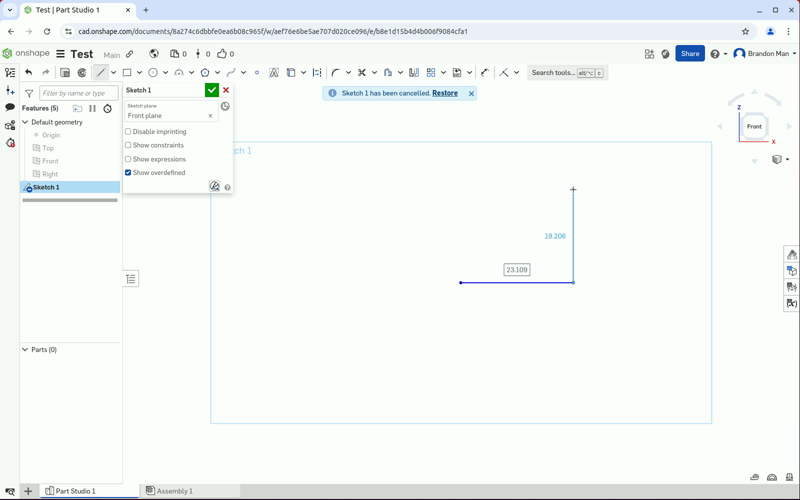
click(573, 189)
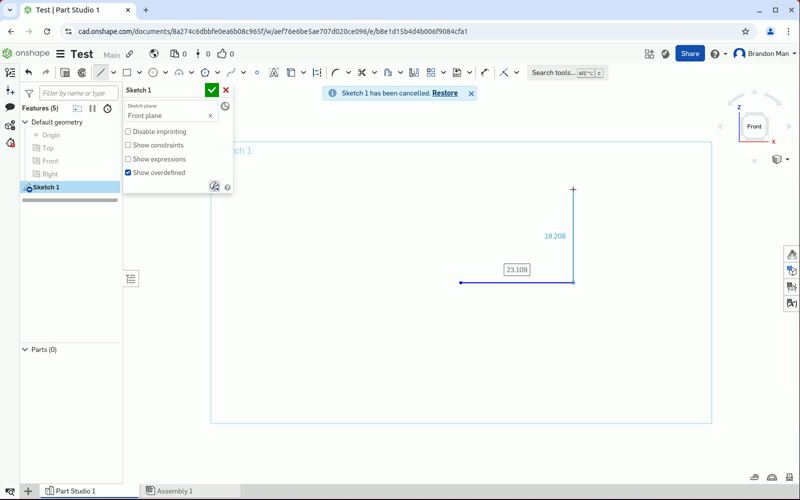
key_up(shift)
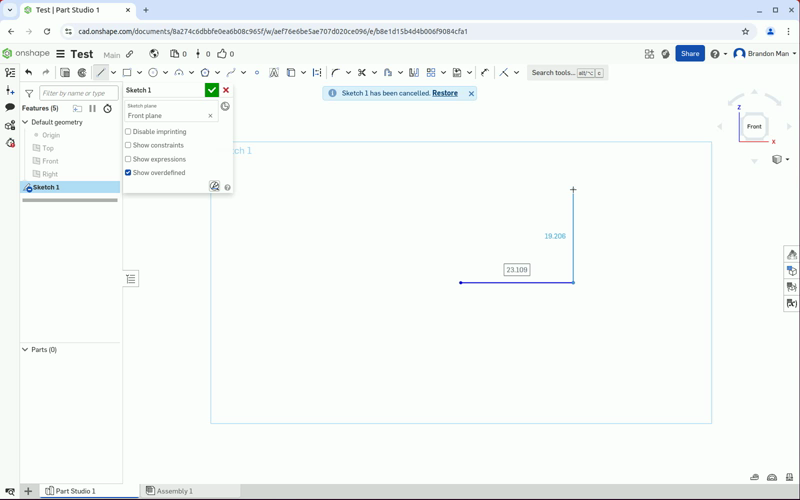
key_down(shift)
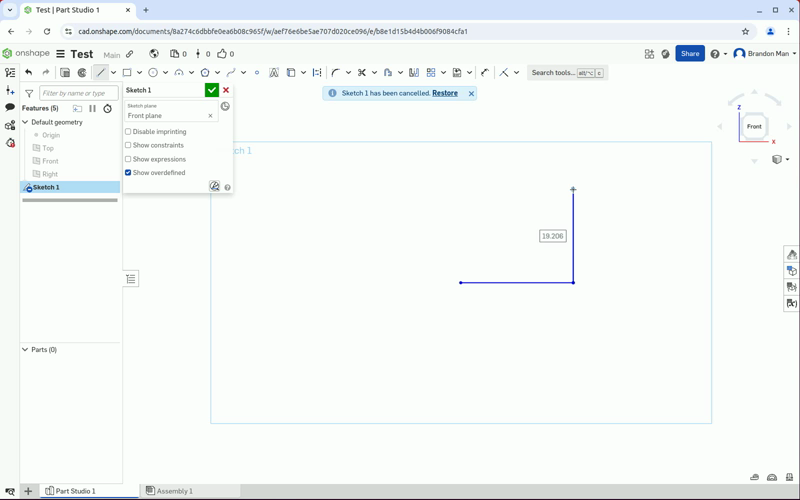
mouse_move(460, 189)
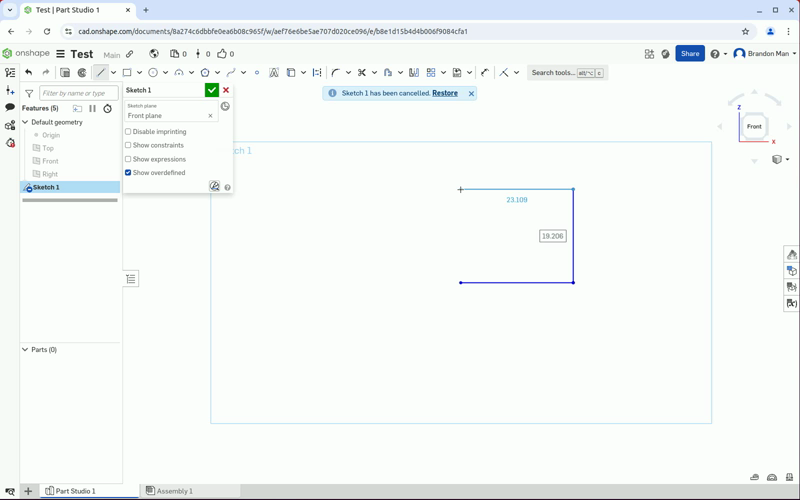
click(460, 189)
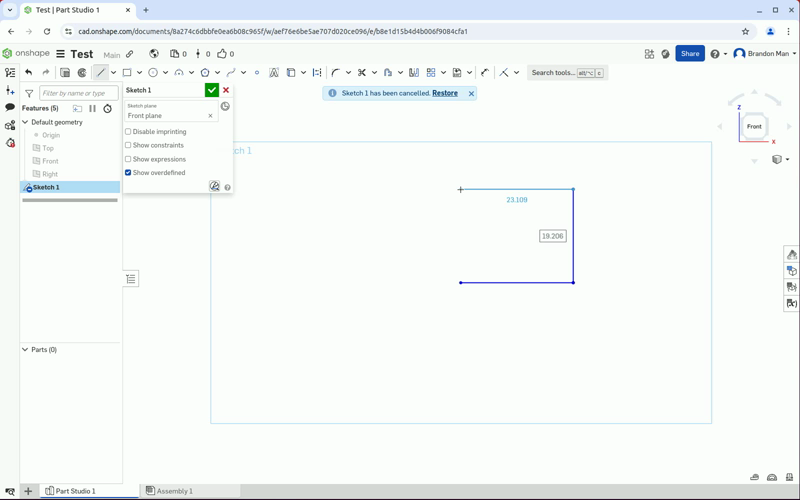
key_up(shift)
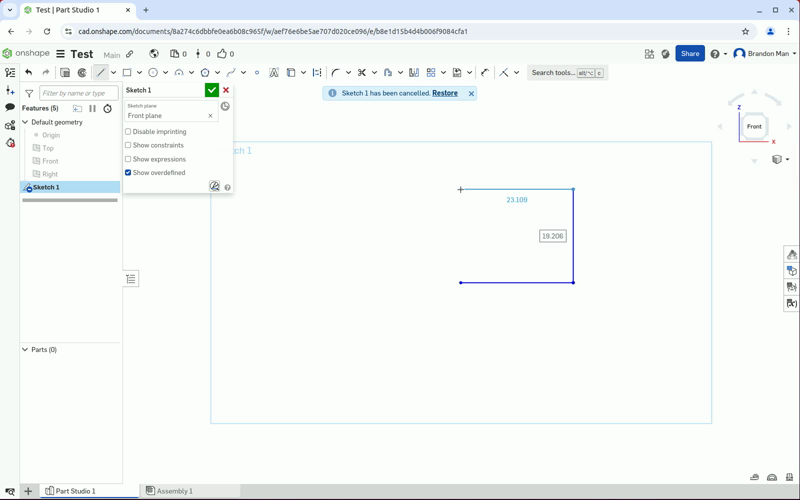
key_down(shift)
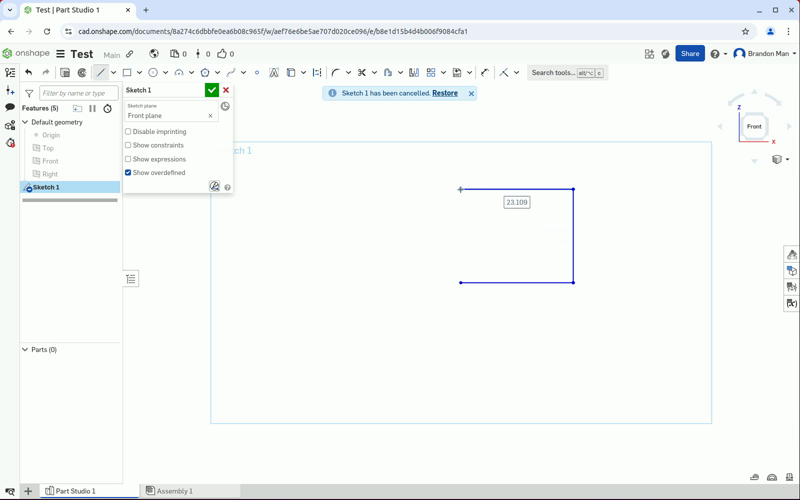
mouse_move(460, 282)
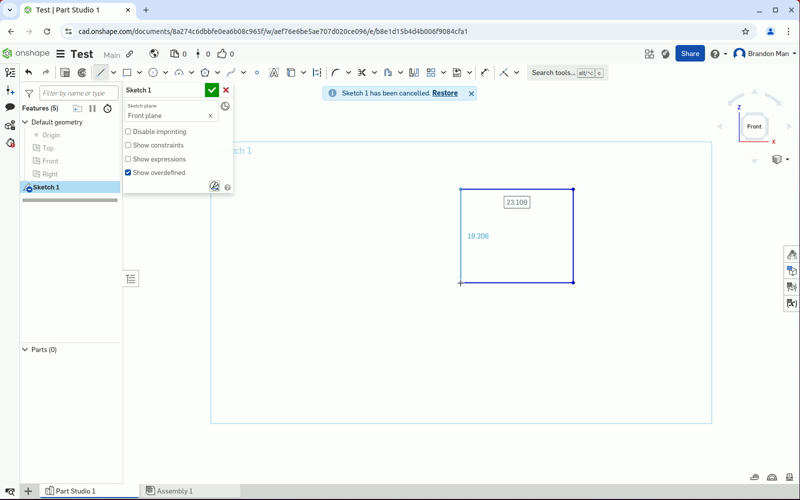
key_up(shift)
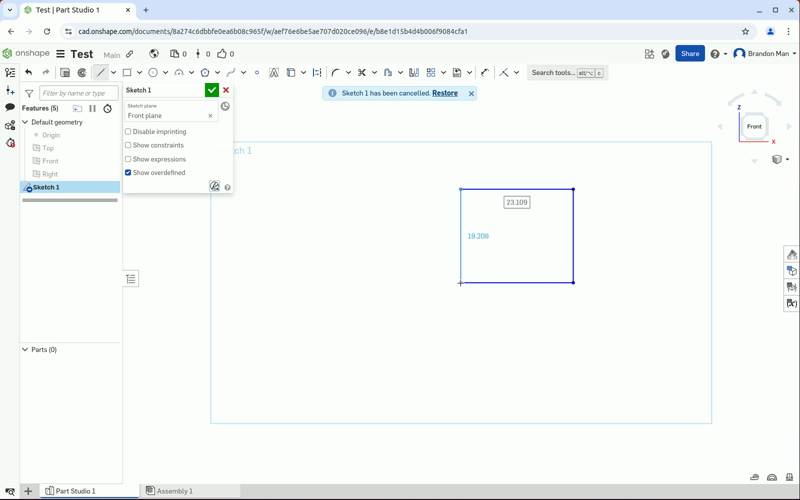
click(460, 282)
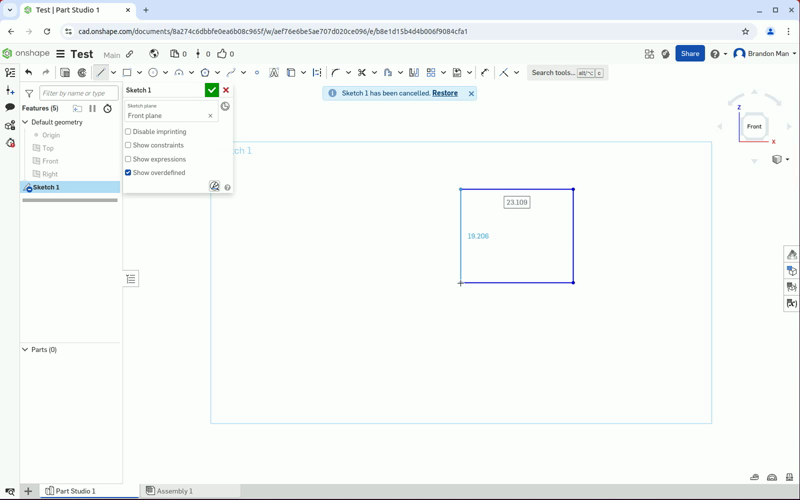
key(esc)
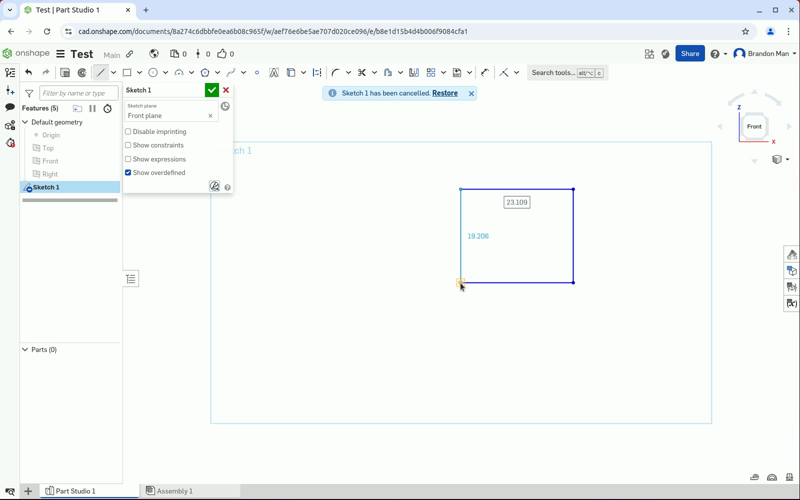
mouse_move(539, 229)
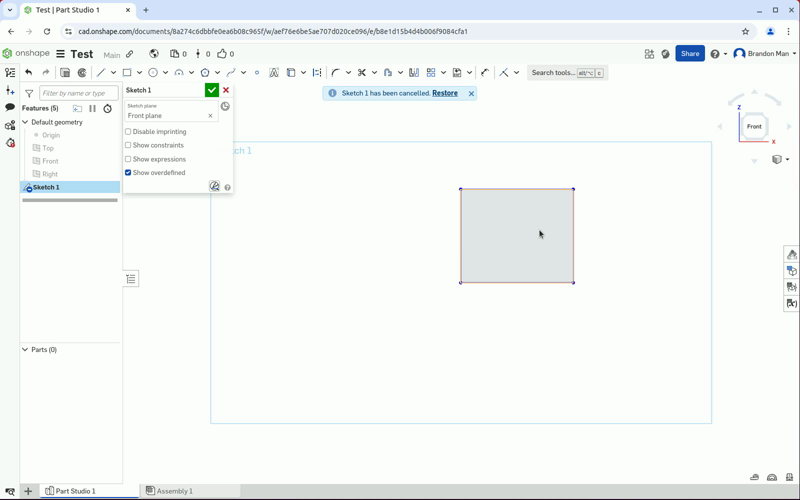
click(539, 229)
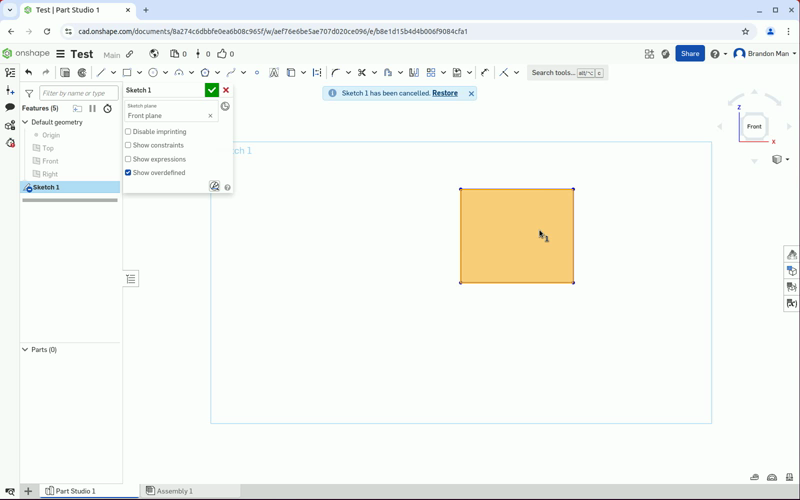
mouse_move(73, 352)
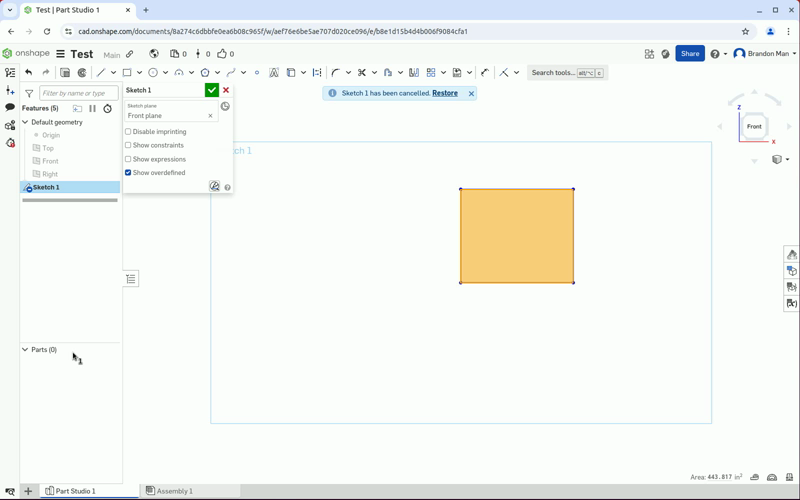
key(shift+y)
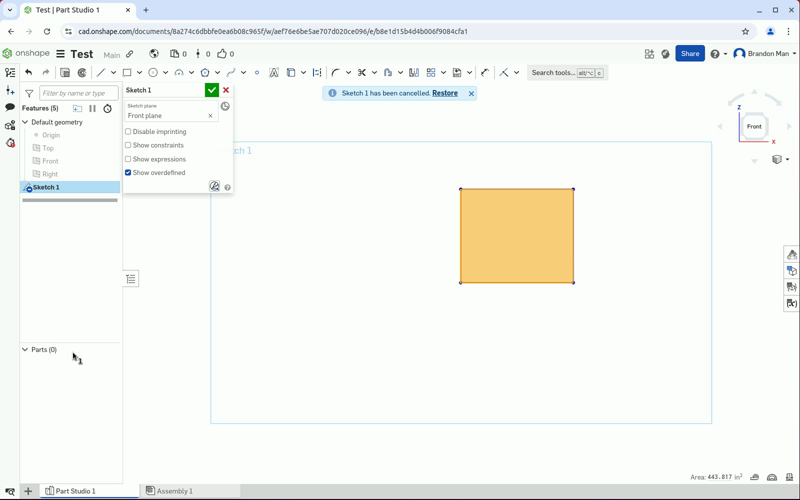
key(shift+e)
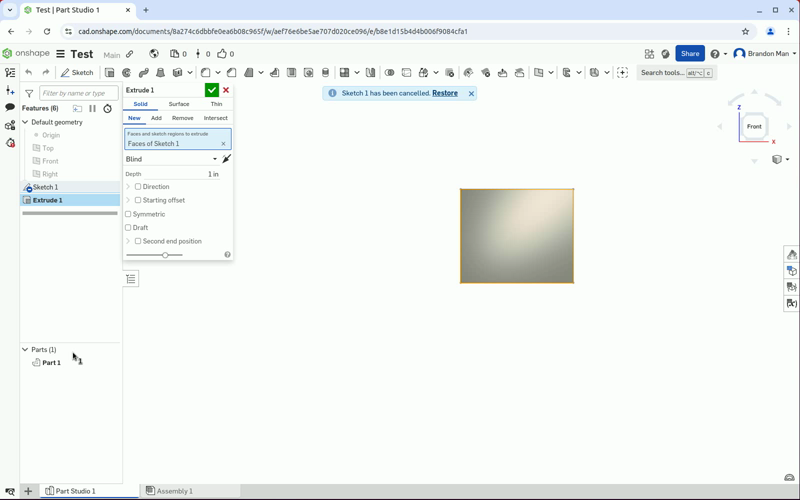
mouse_move(143, 106)
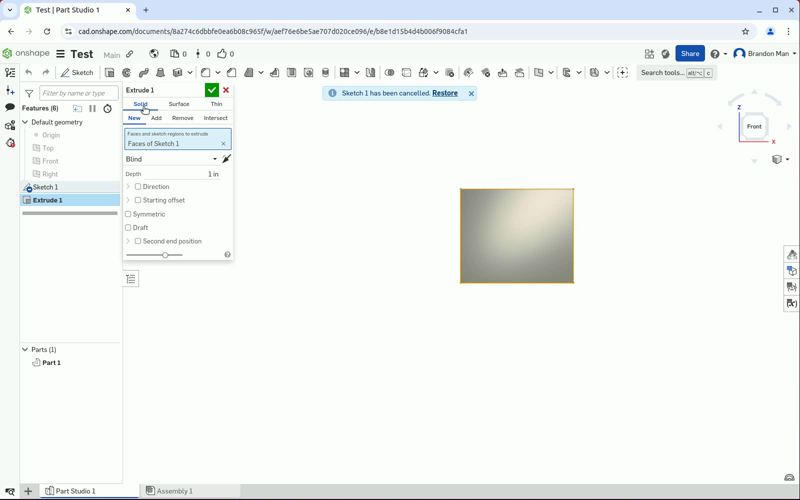
click(143, 106)
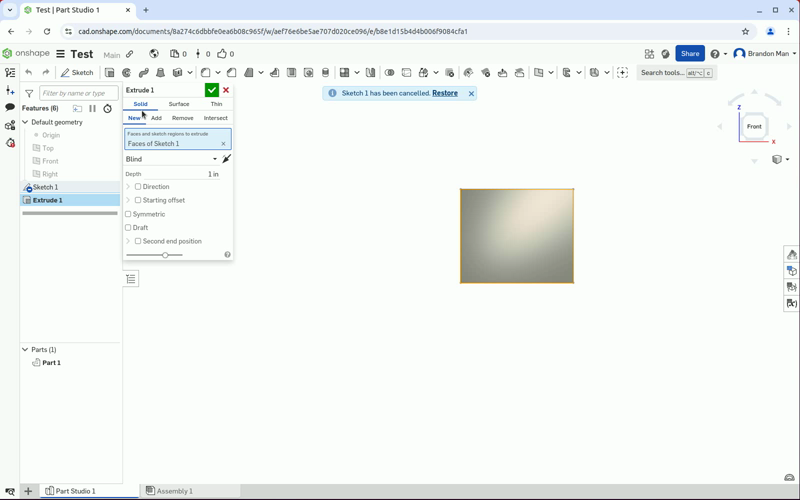
mouse_move(137, 120)
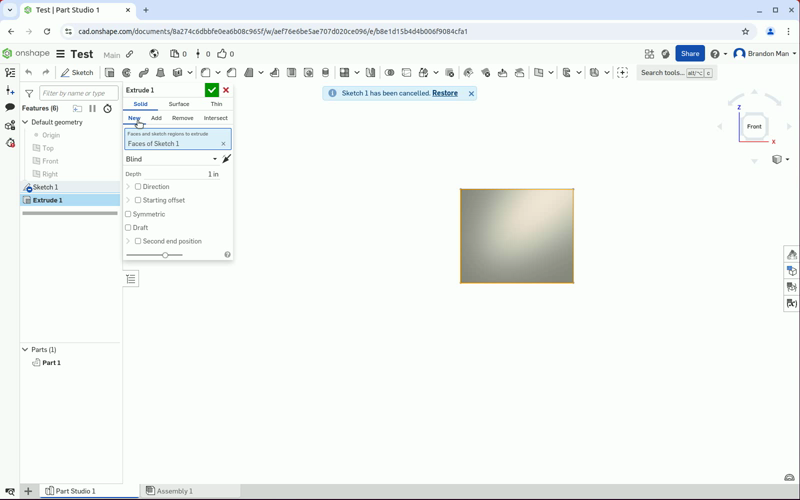
click(137, 120)
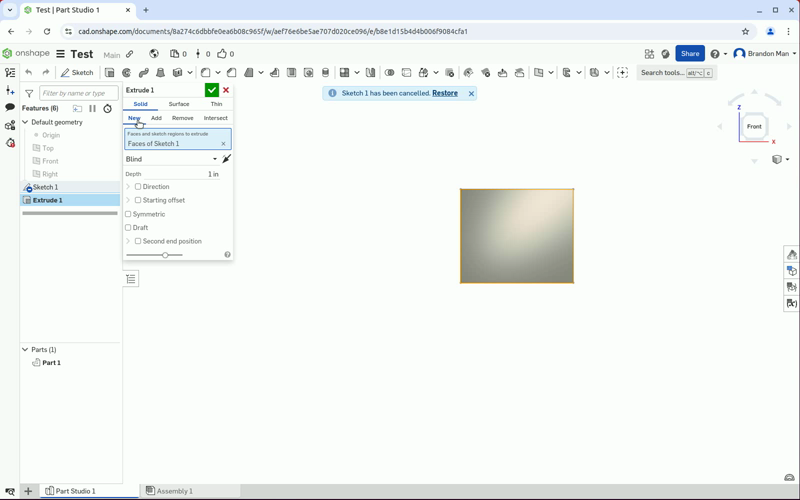
key(tab, 4)
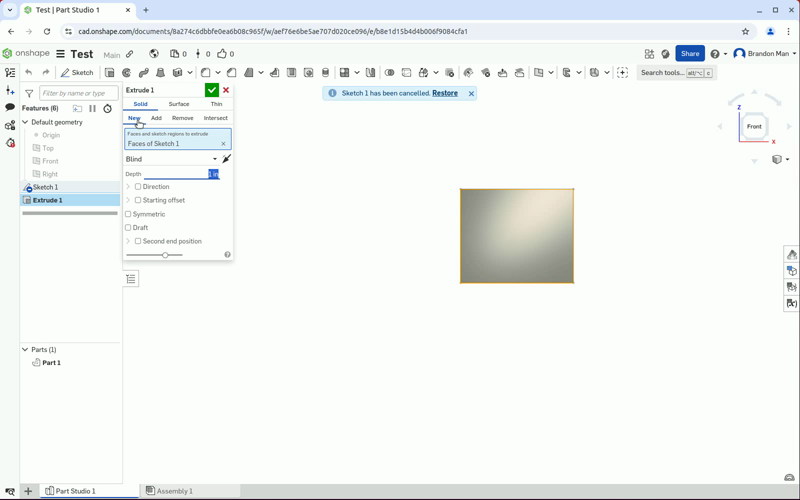
text(15.405)
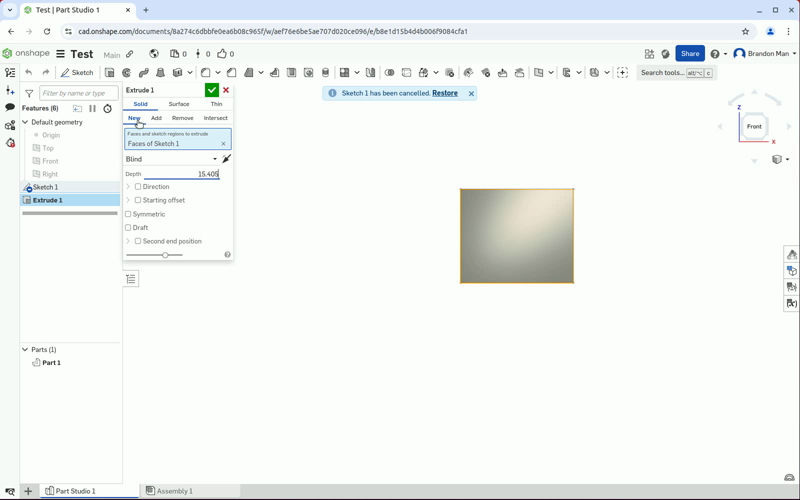
key(enter)
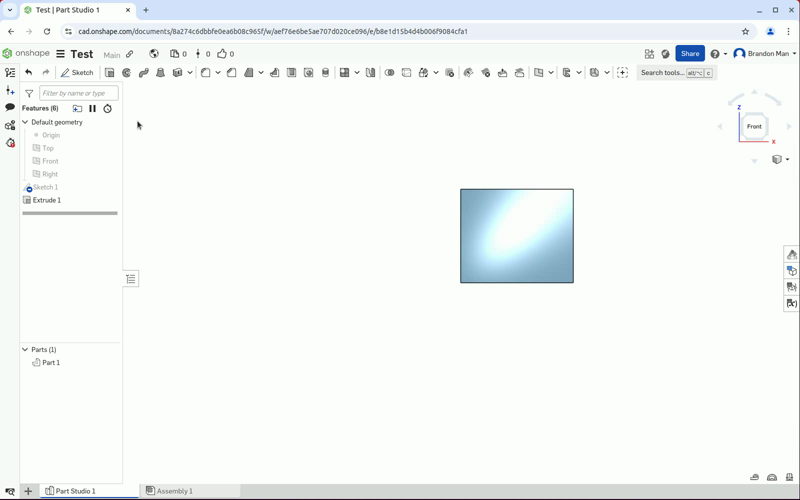
key(shift+h)
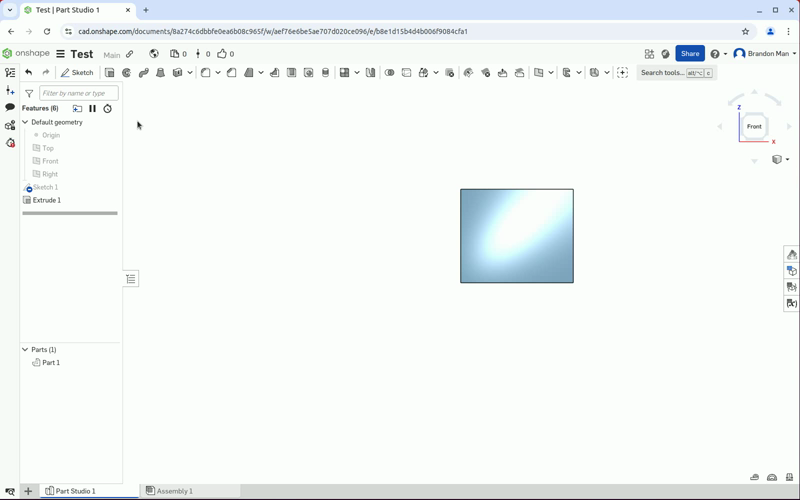
key(shift+h)
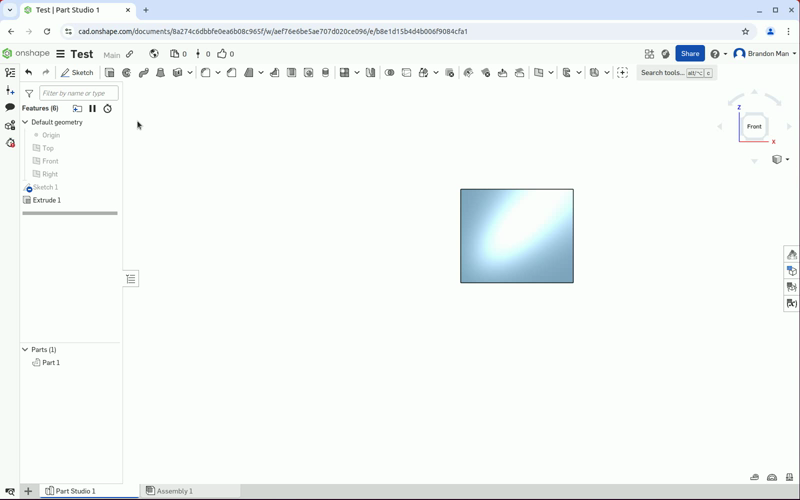
mouse_move(73, 189)
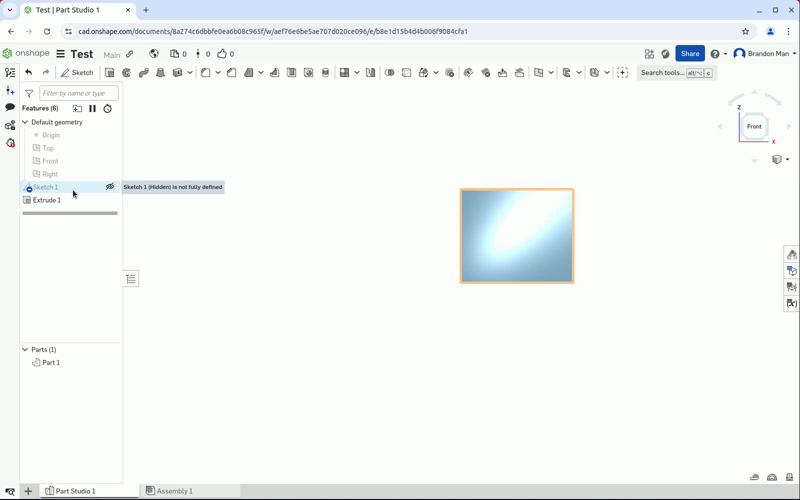
click(73, 189)
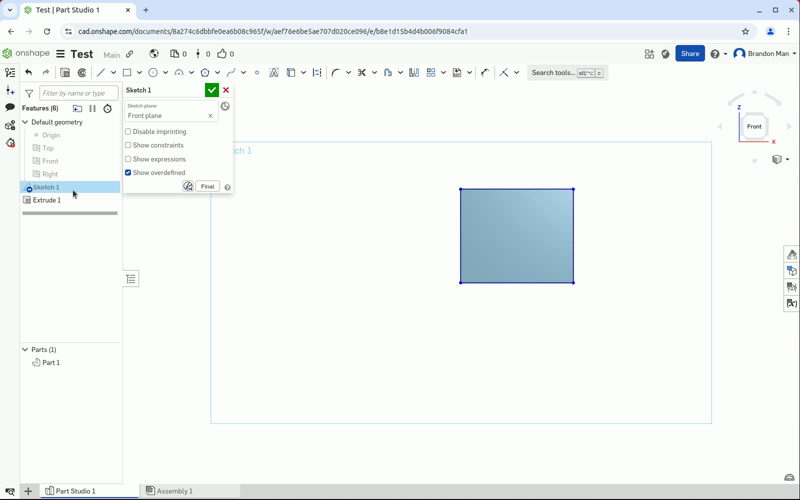
mouse_move(229, 92)
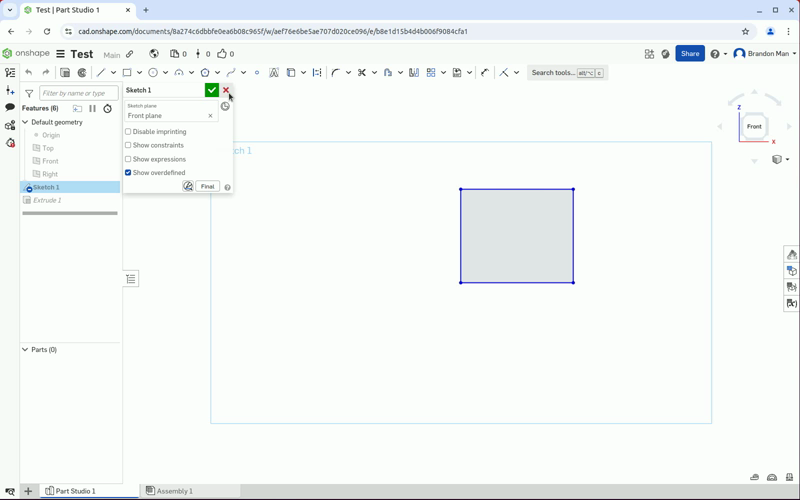
click(229, 92)
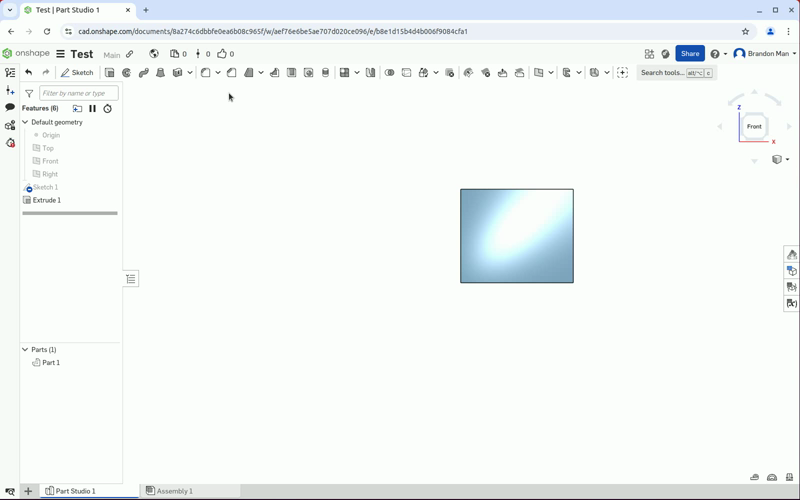
mouse_move(541, 75)
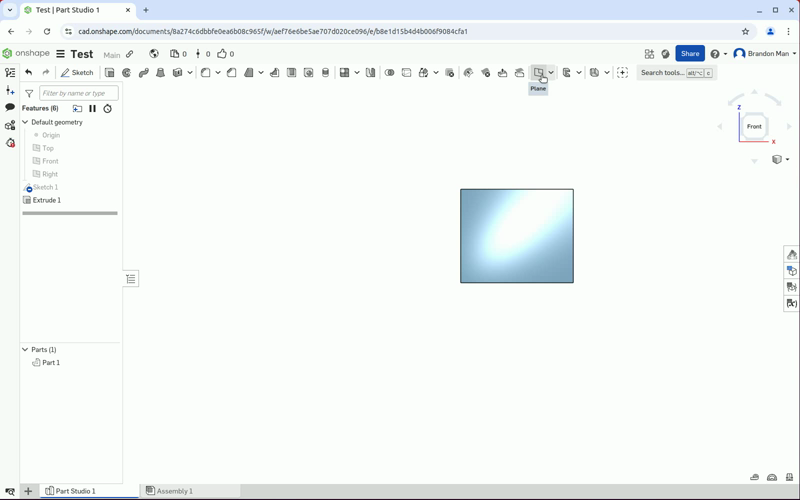
click(541, 75)
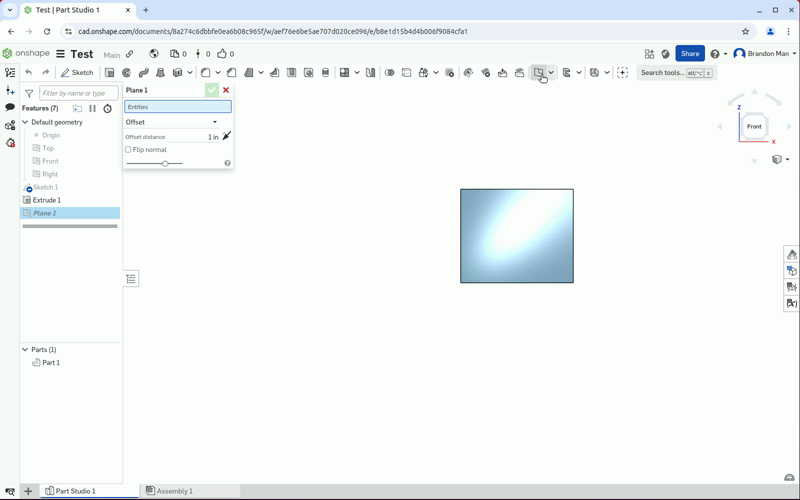
mouse_move(73, 163)
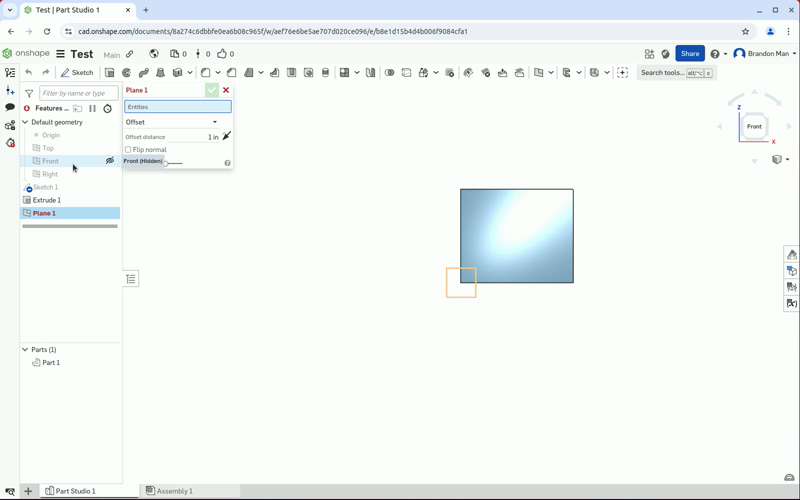
click(73, 163)
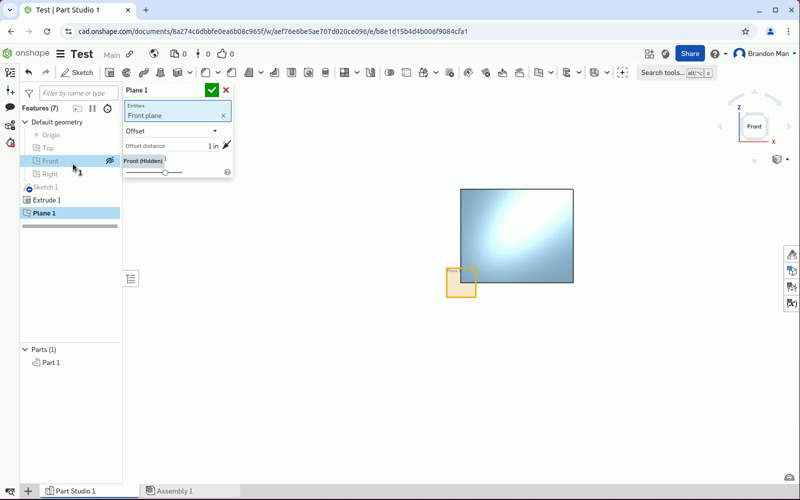
key(tab, 2)
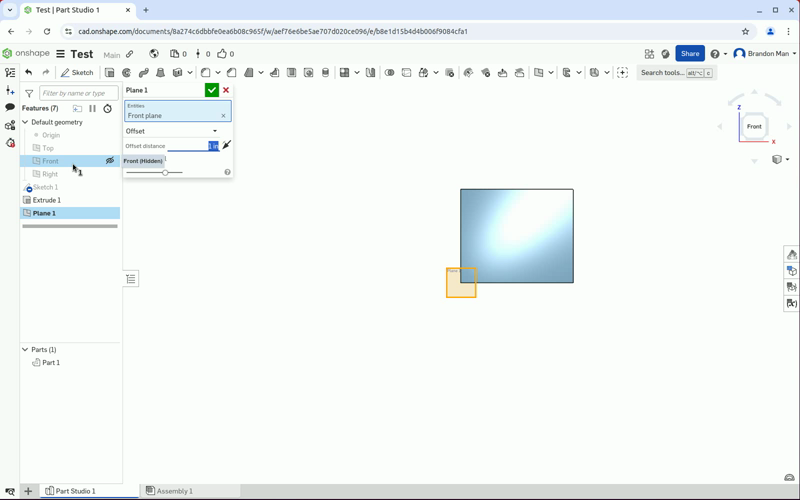
text(15.405)
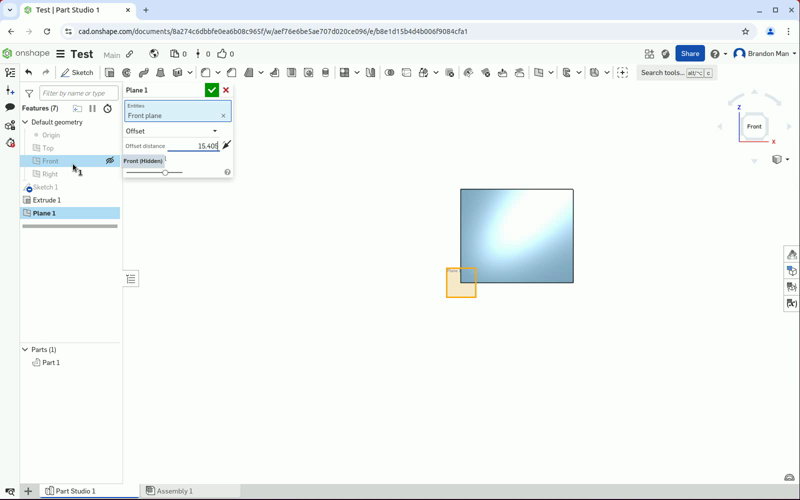
key(enter, 2)
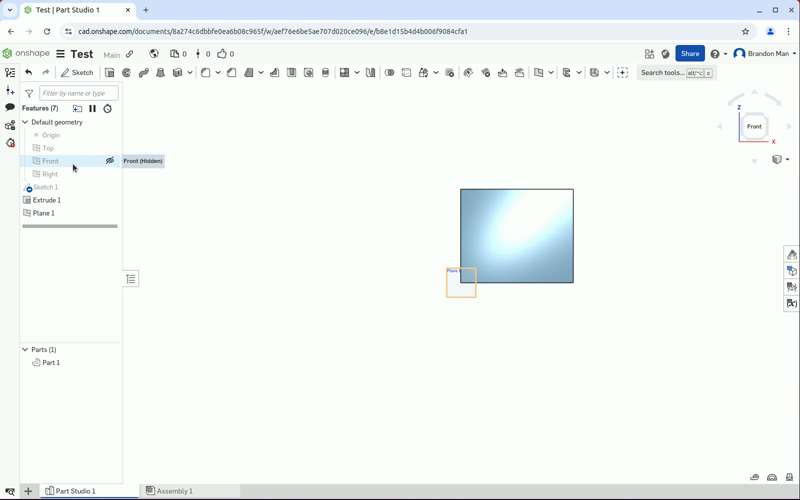
key(shift+s)
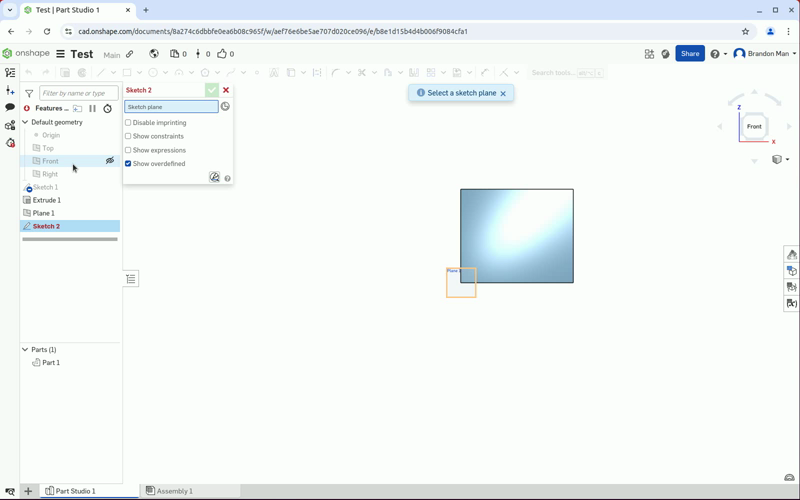
mouse_move(73, 215)
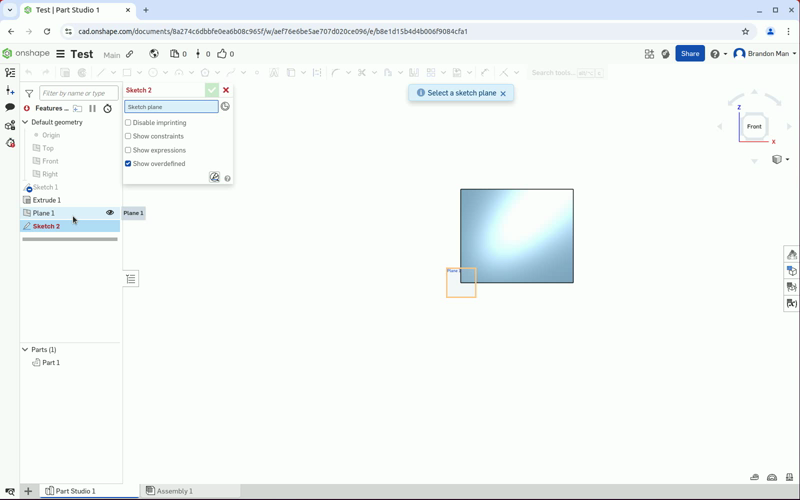
click(73, 215)
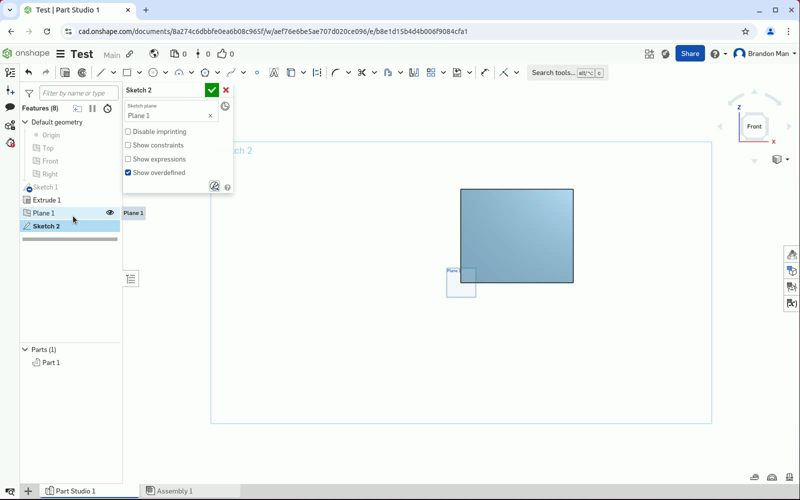
mouse_move(73, 352)
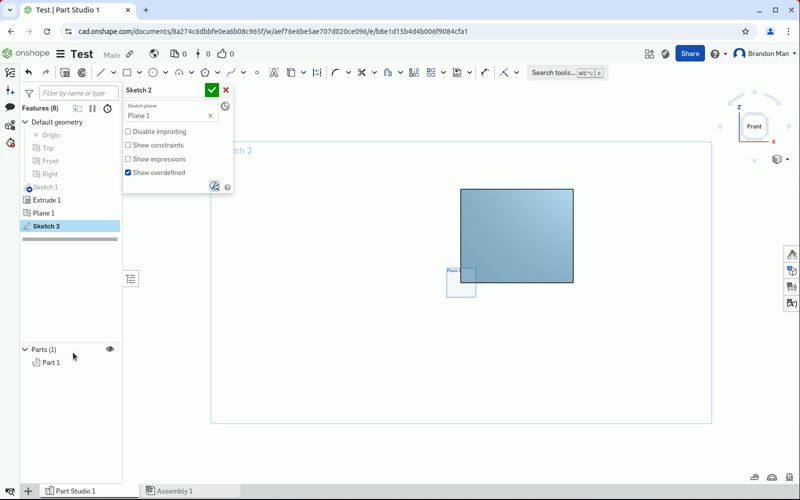
key(y)
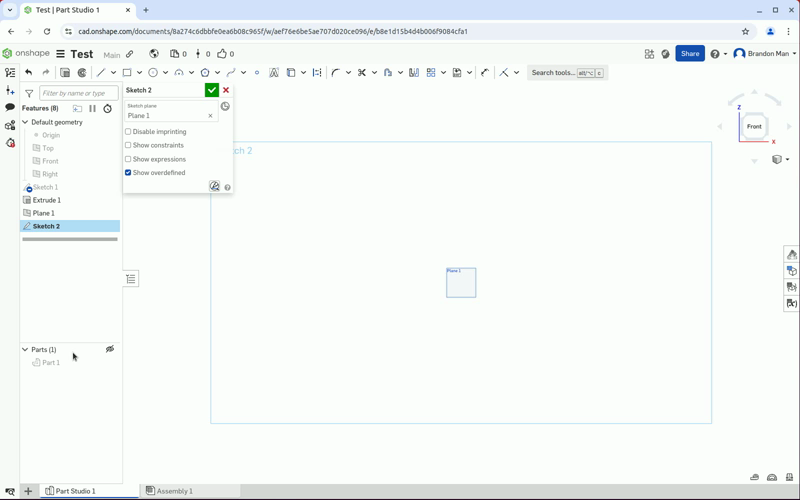
key(l)
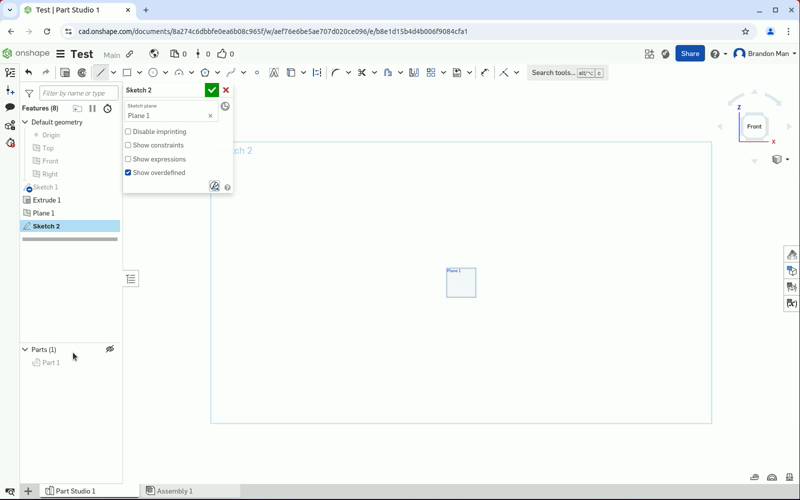
key_down(shift)
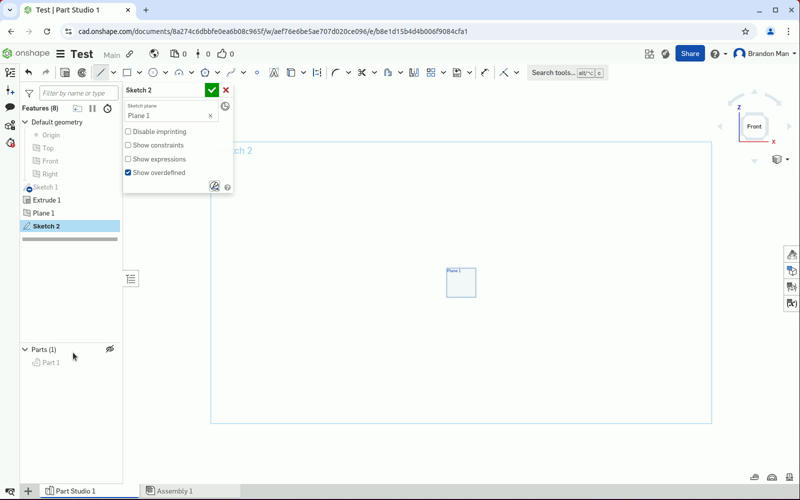
mouse_move(498, 282)
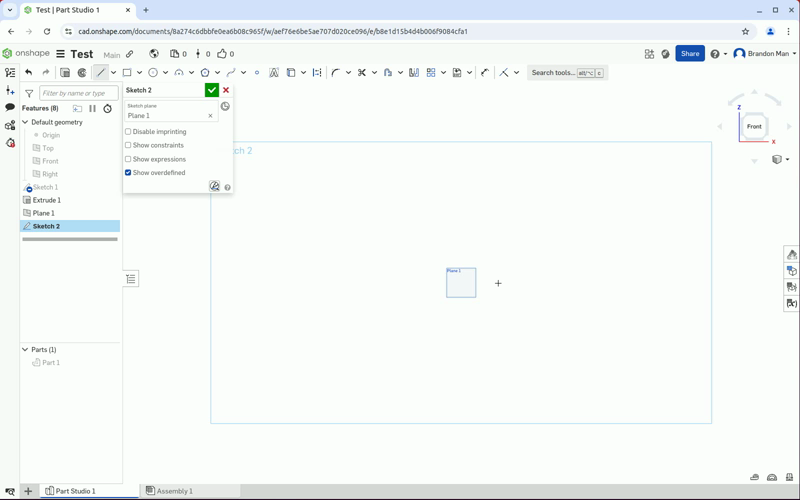
click(498, 282)
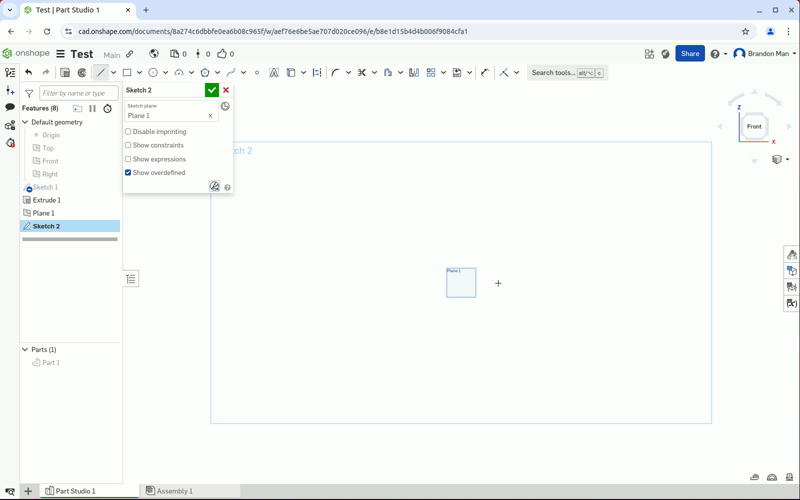
key_up(shift)
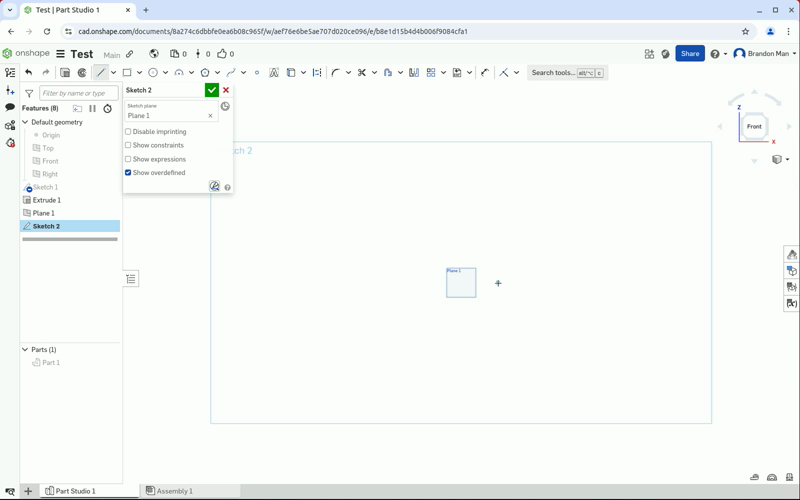
key_down(shift)
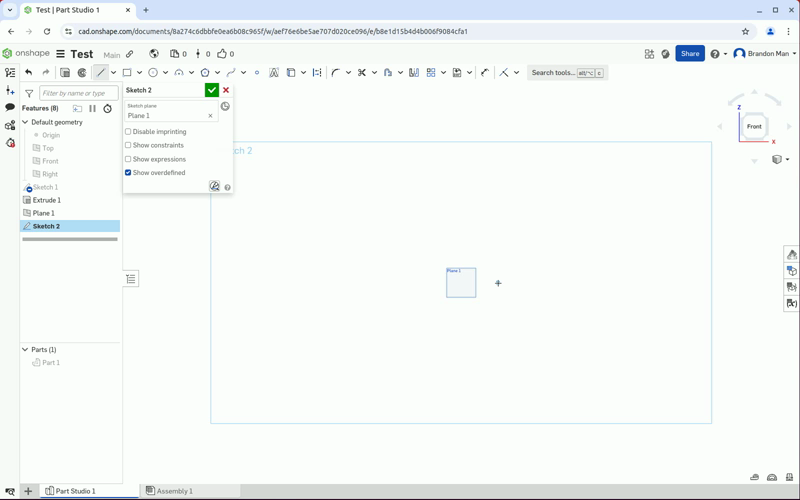
mouse_move(528, 282)
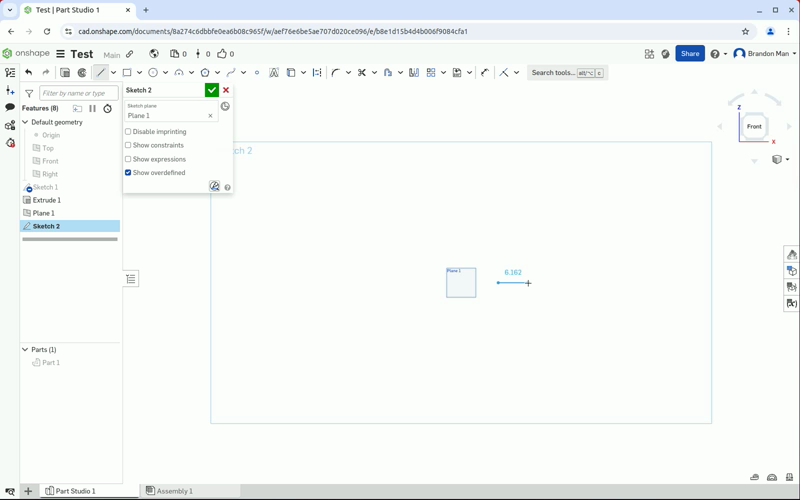
mouse_move(536, 282)
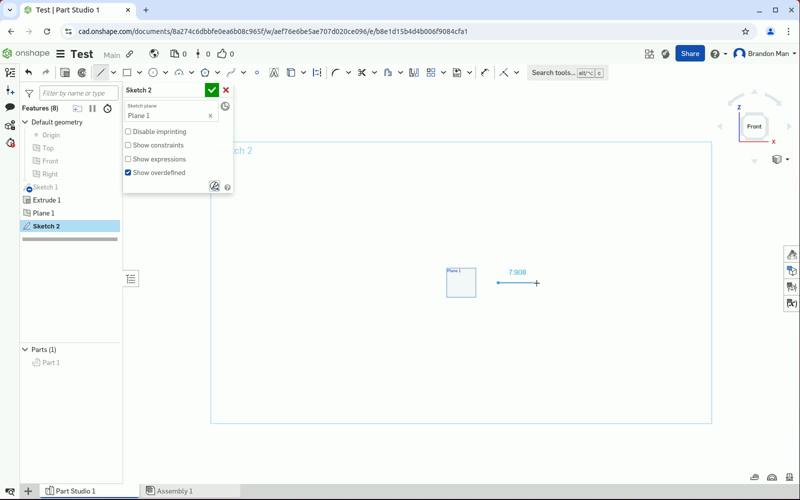
click(536, 282)
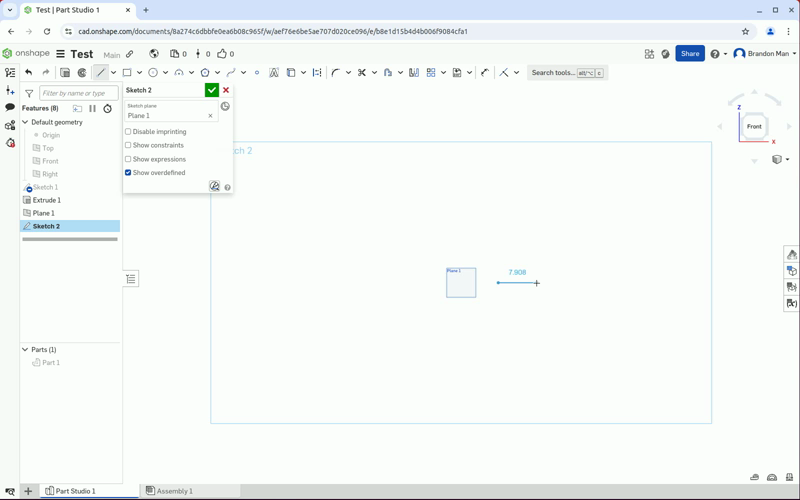
key_up(shift)
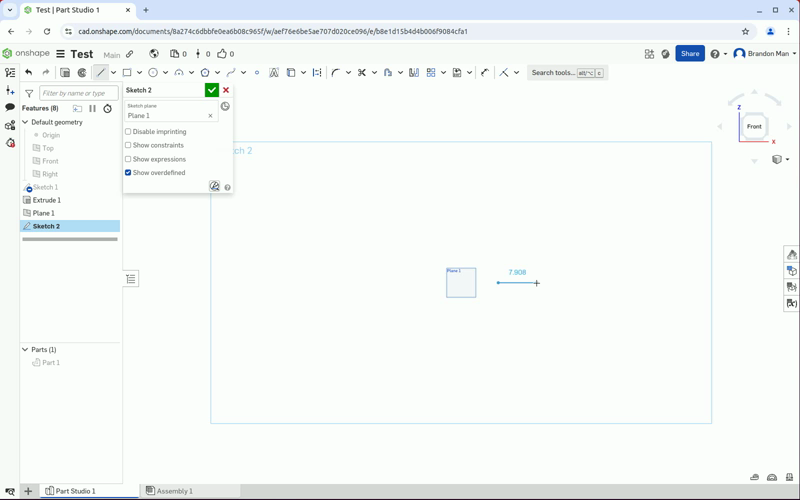
key_down(shift)
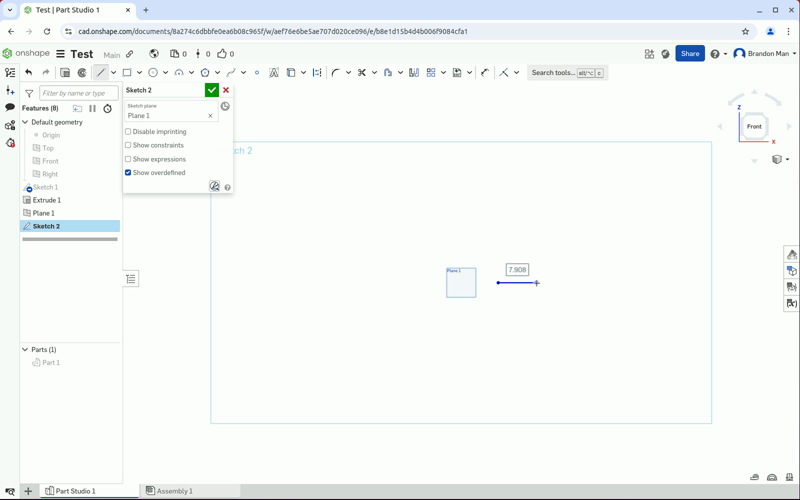
mouse_move(566, 282)
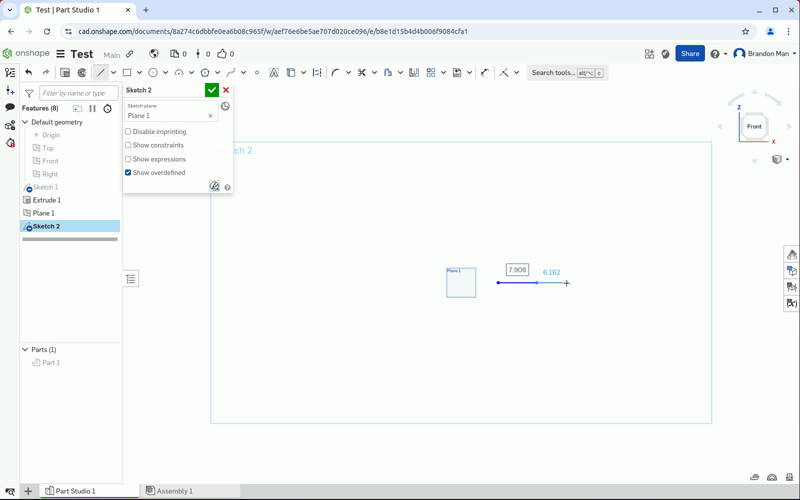
mouse_move(536, 263)
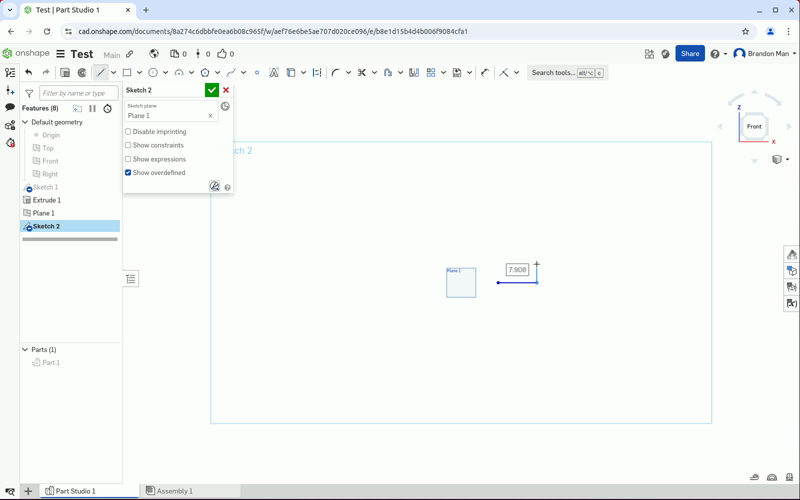
click(536, 263)
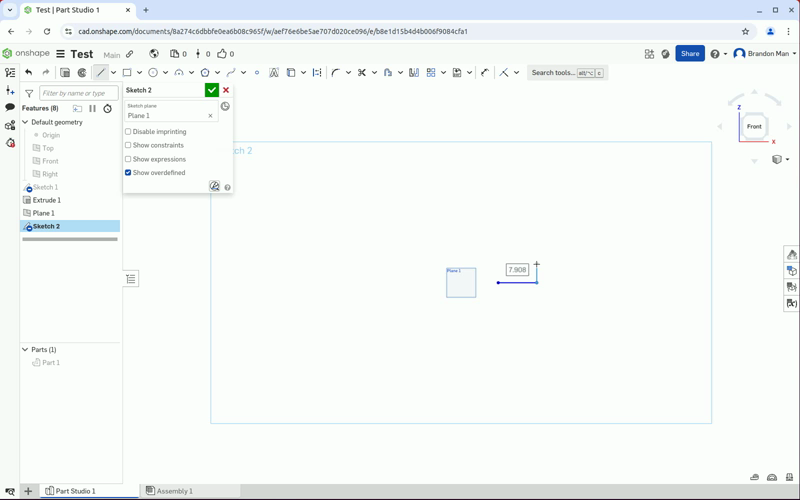
key_up(shift)
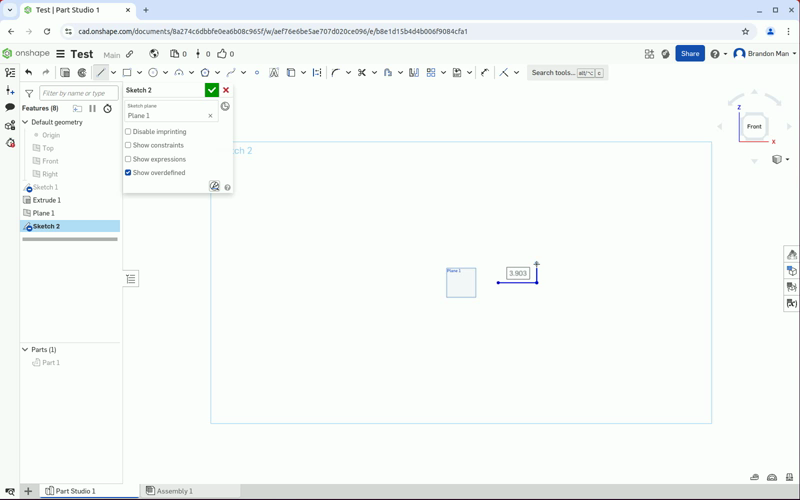
key_down(shift)
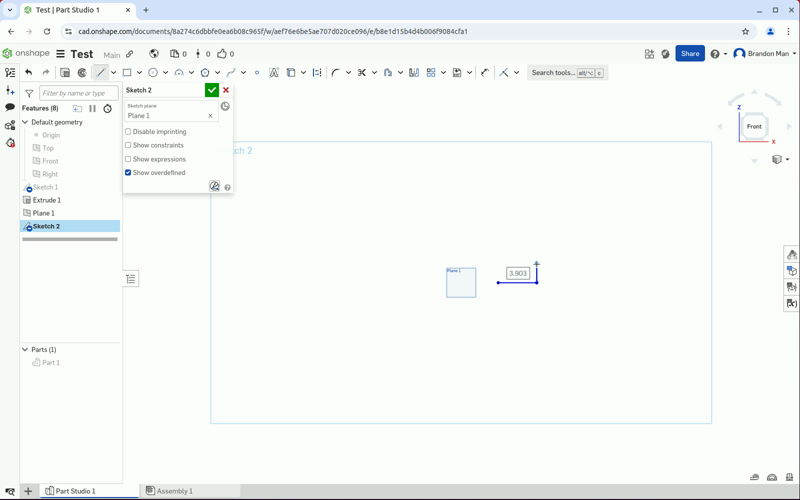
mouse_move(566, 263)
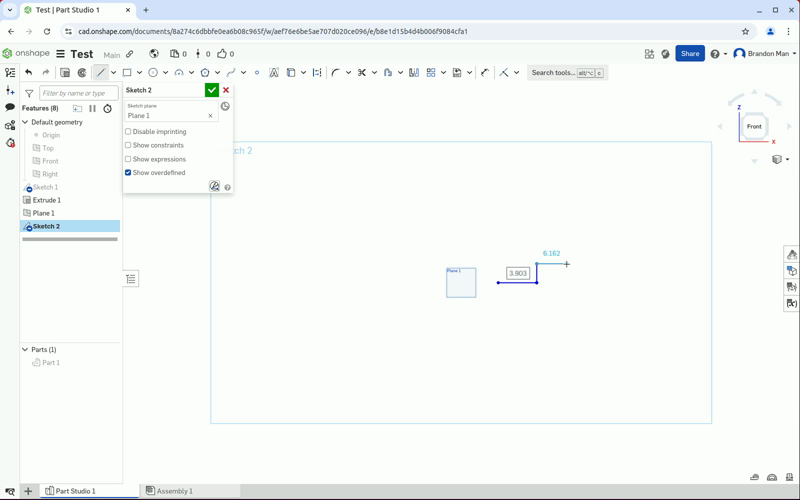
mouse_move(498, 263)
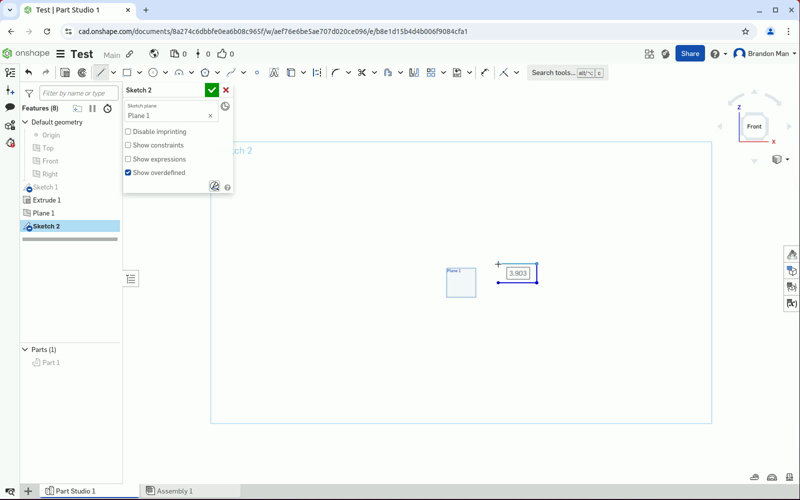
click(498, 263)
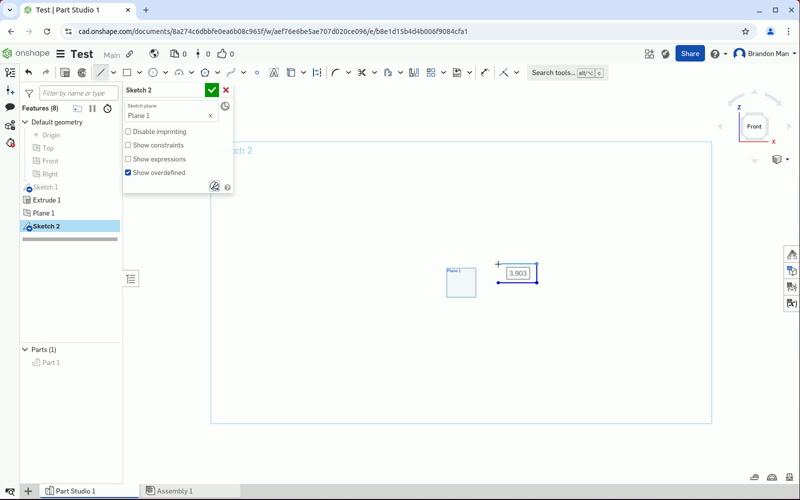
key_up(shift)
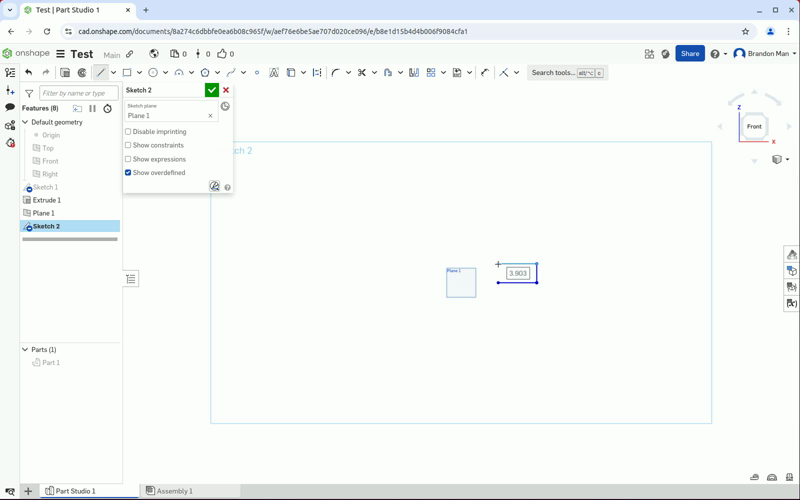
mouse_move(528, 263)
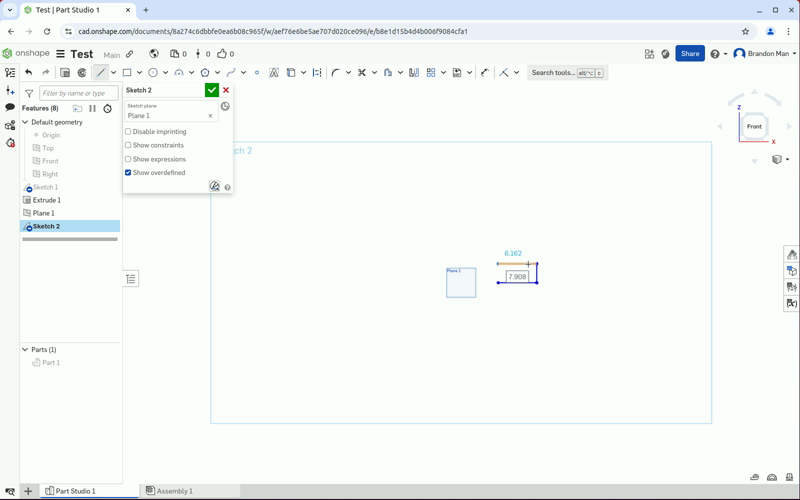
key_down(shift)
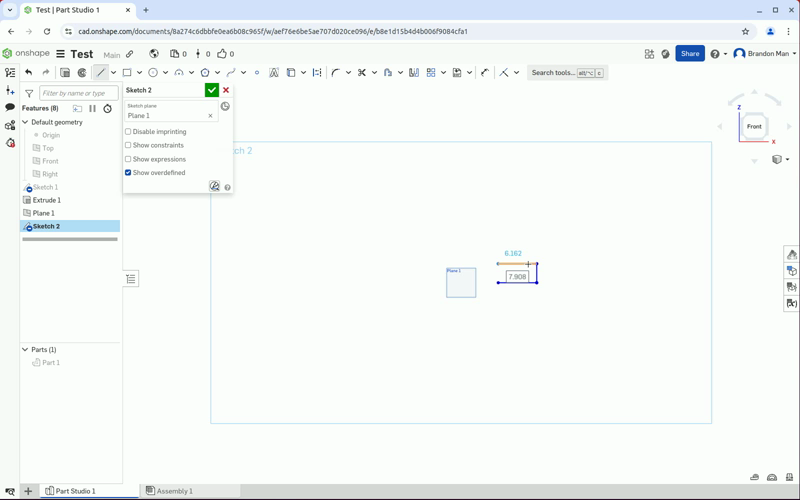
mouse_move(498, 282)
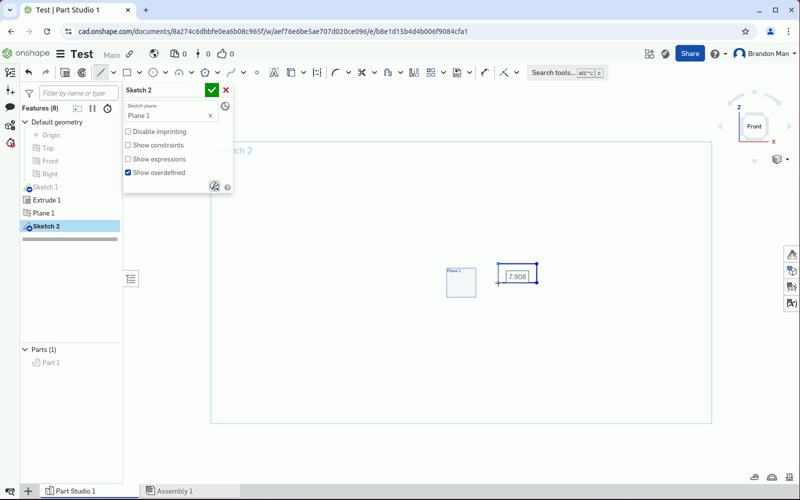
key_up(shift)
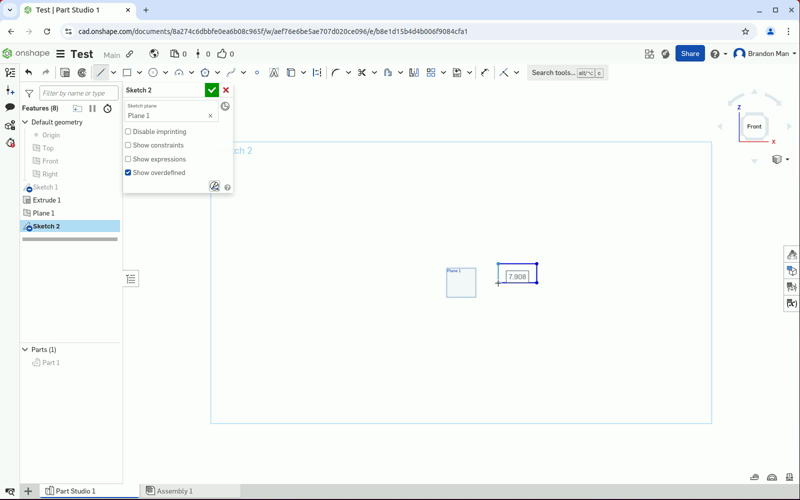
click(498, 282)
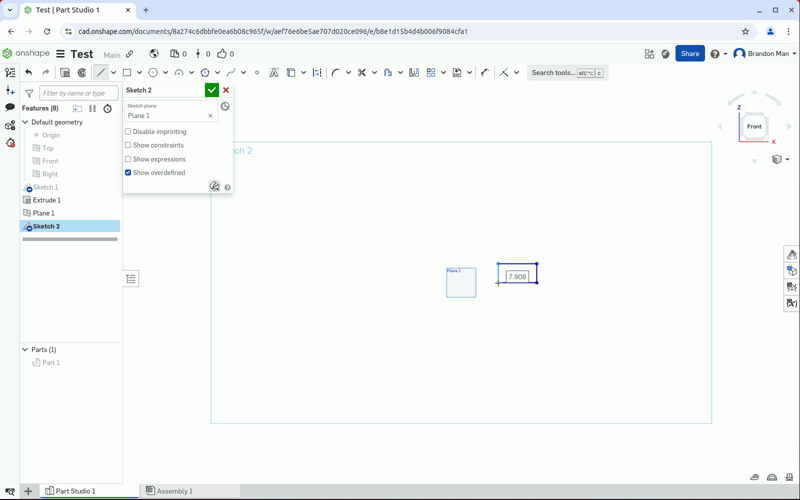
key(esc)
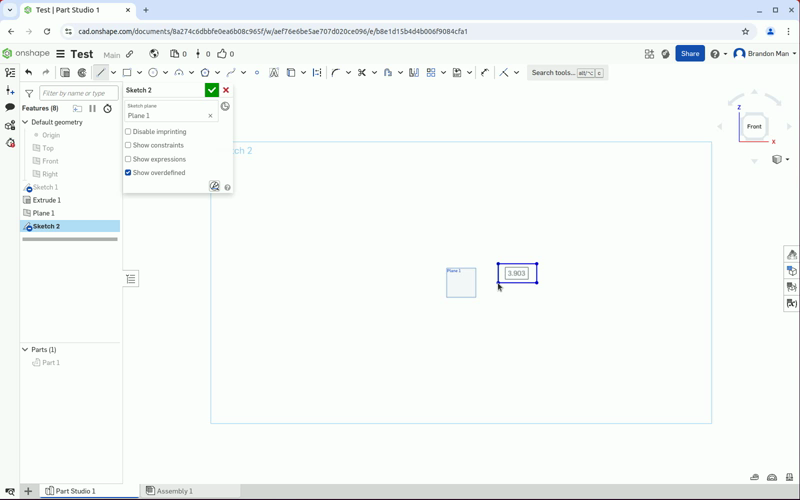
mouse_move(499, 280)
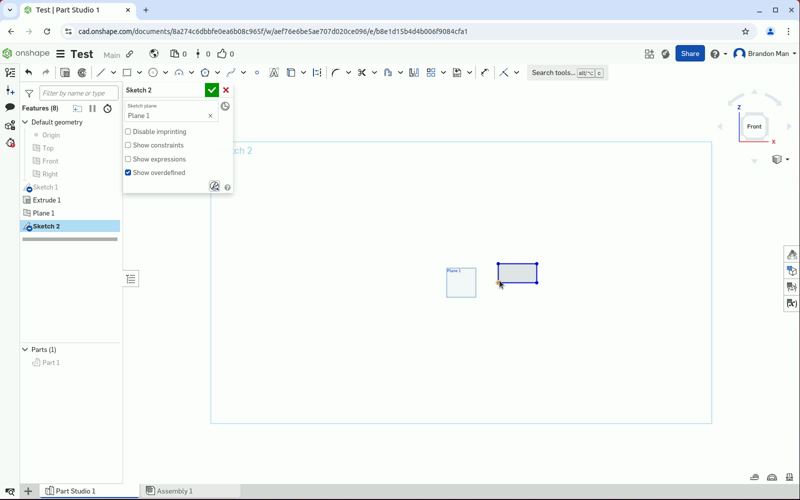
scroll(6)
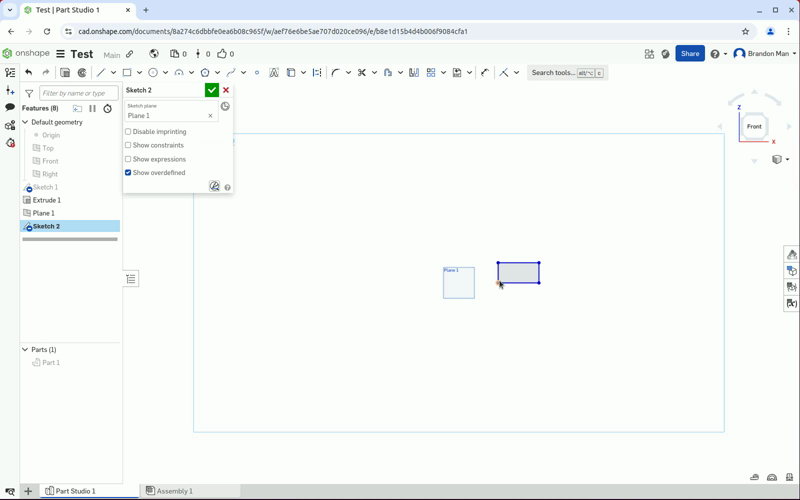
scroll(6)
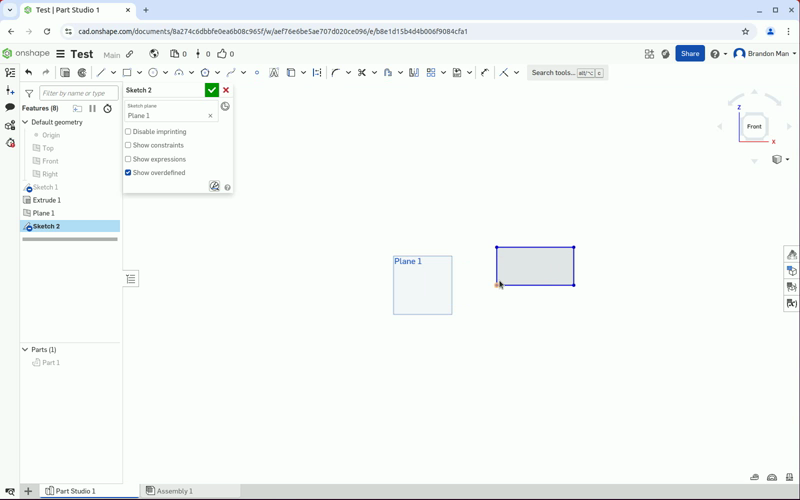
scroll(6)
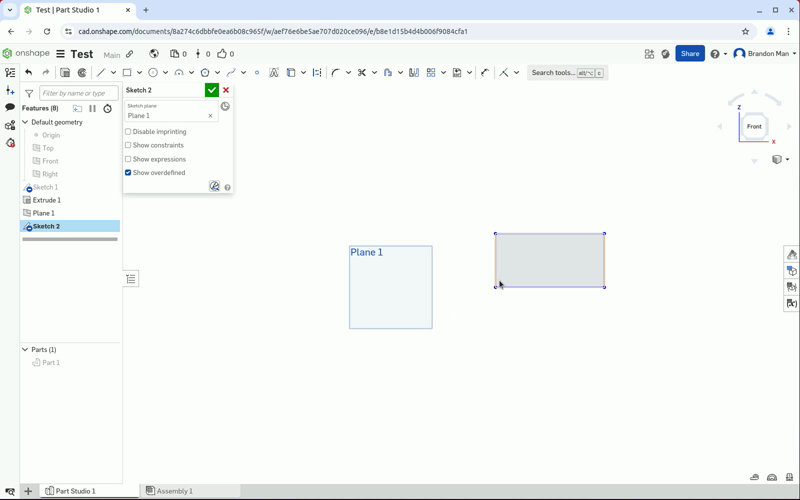
scroll(6)
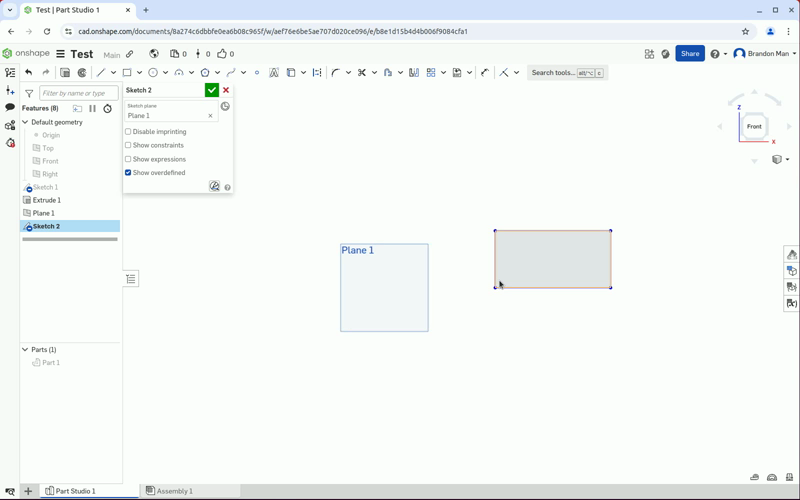
scroll(6)
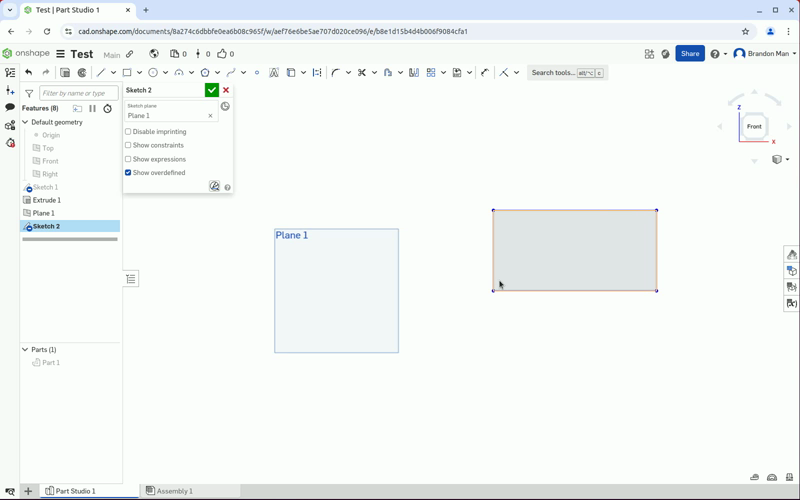
scroll(6)
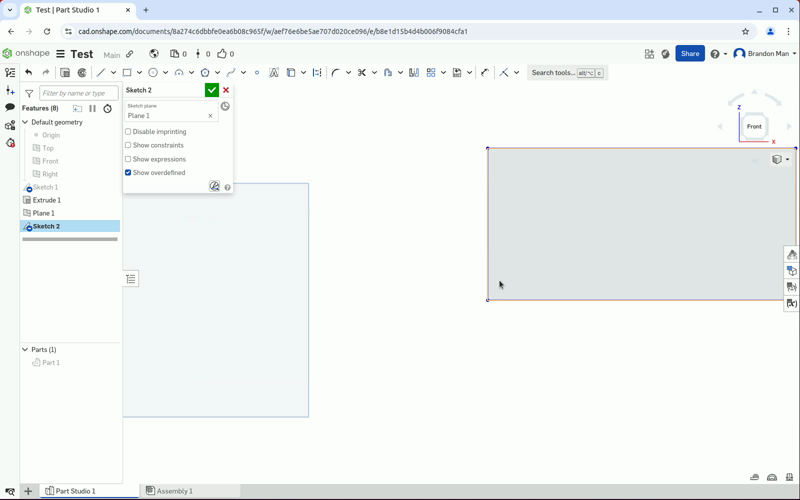
scroll(6)
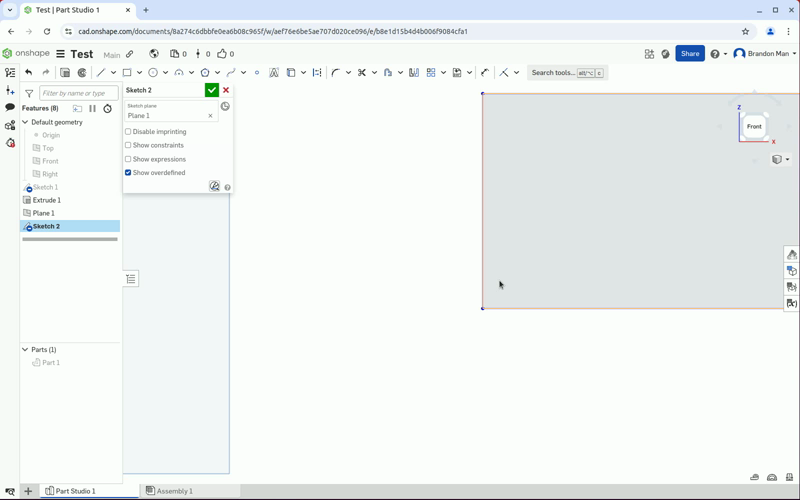
click(499, 280)
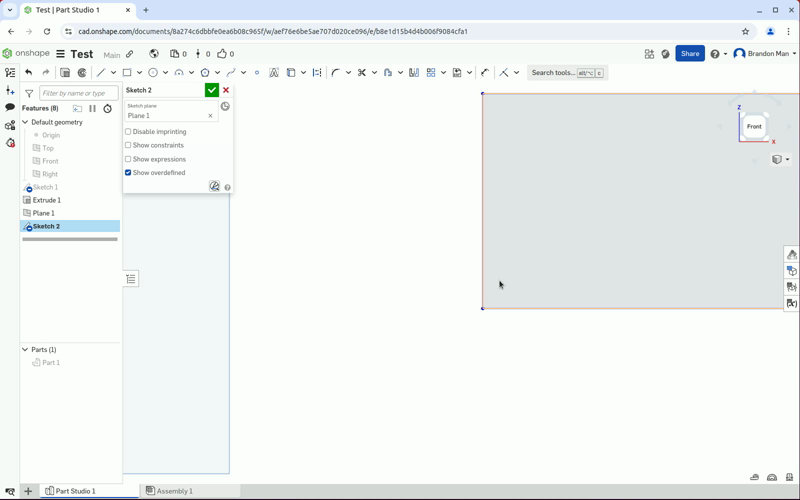
scroll(-6)
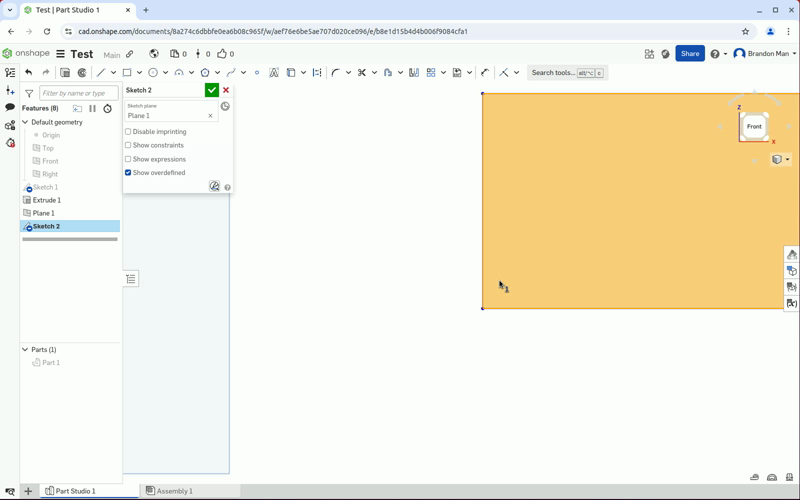
scroll(-6)
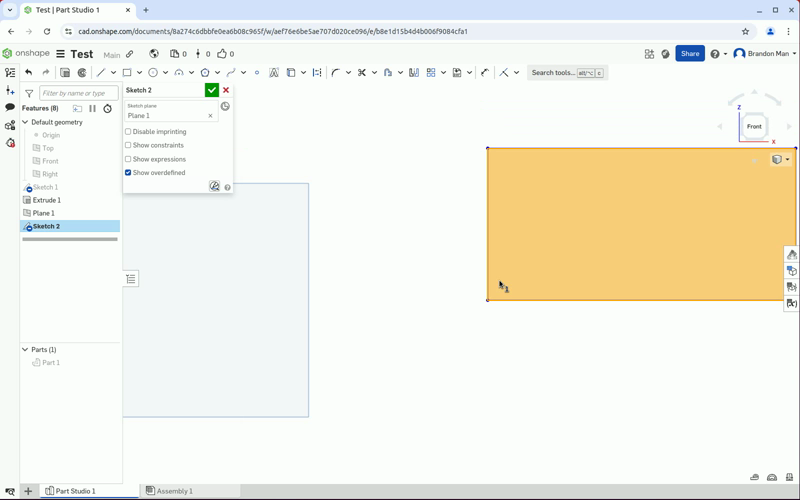
scroll(-6)
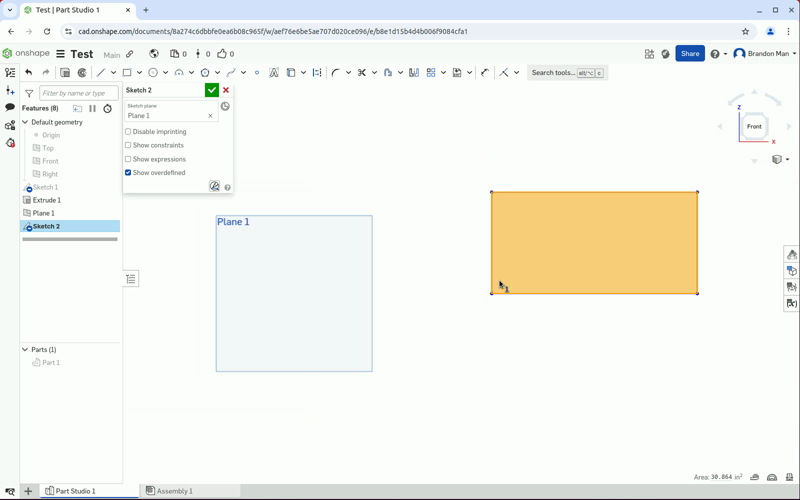
scroll(-6)
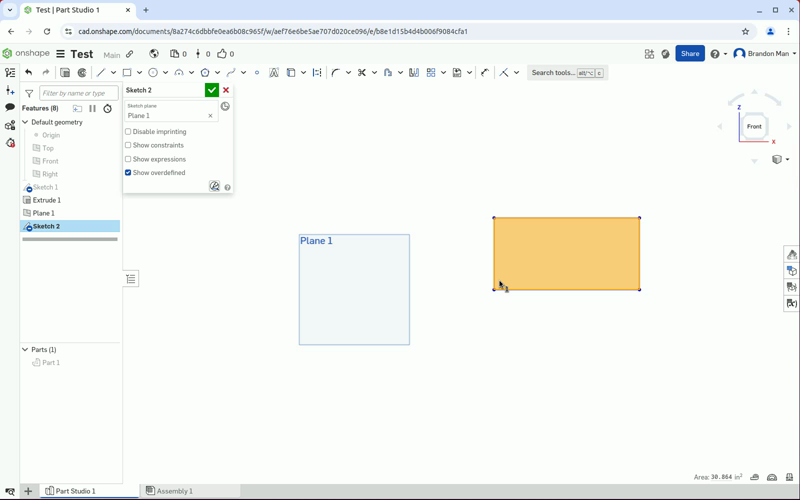
scroll(-6)
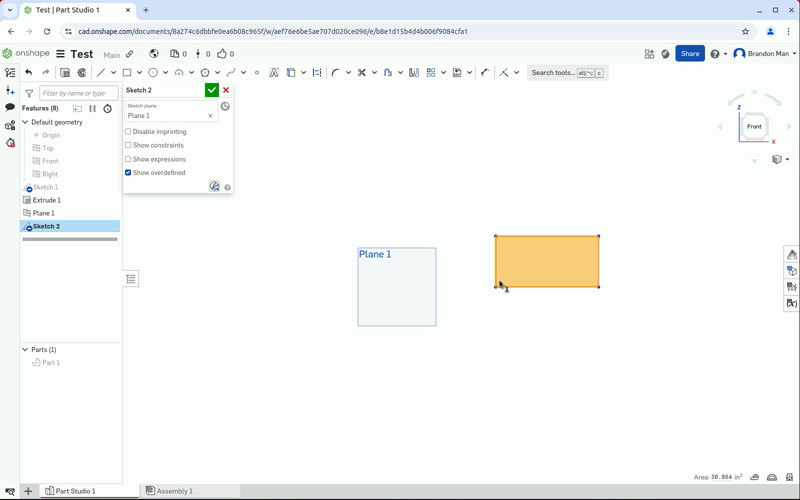
scroll(-6)
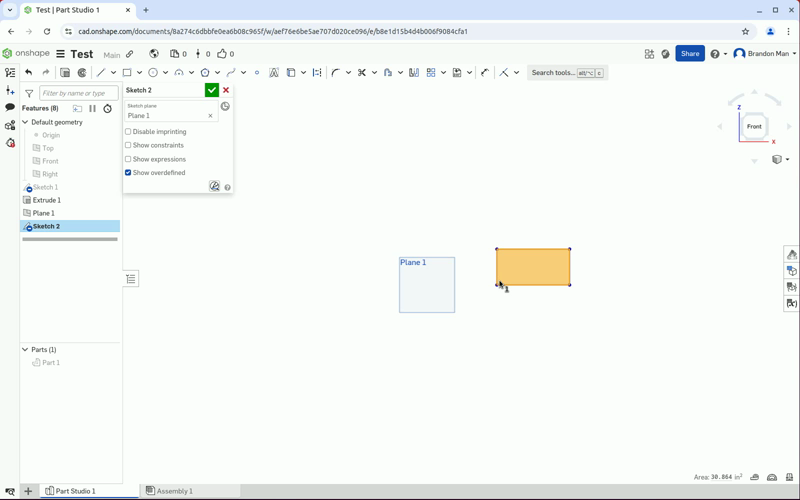
scroll(-6)
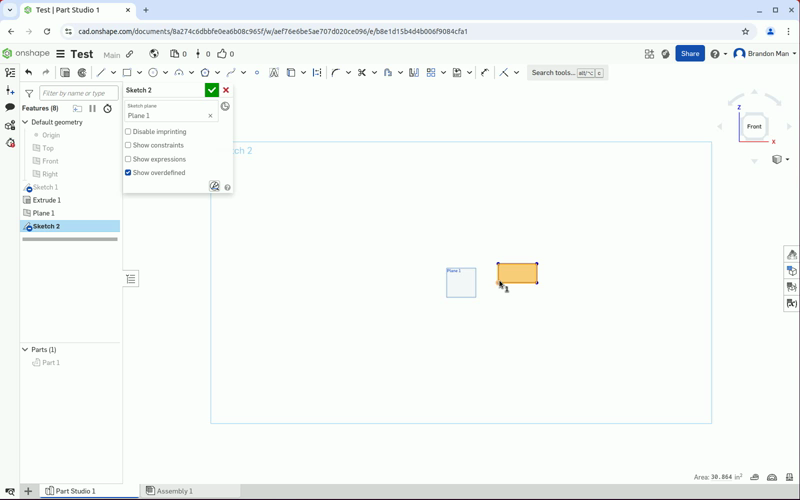
mouse_move(73, 352)
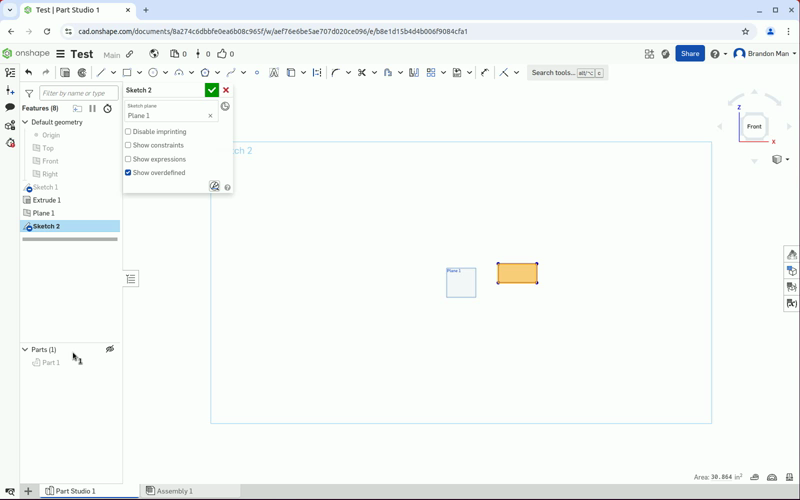
key(shift+y)
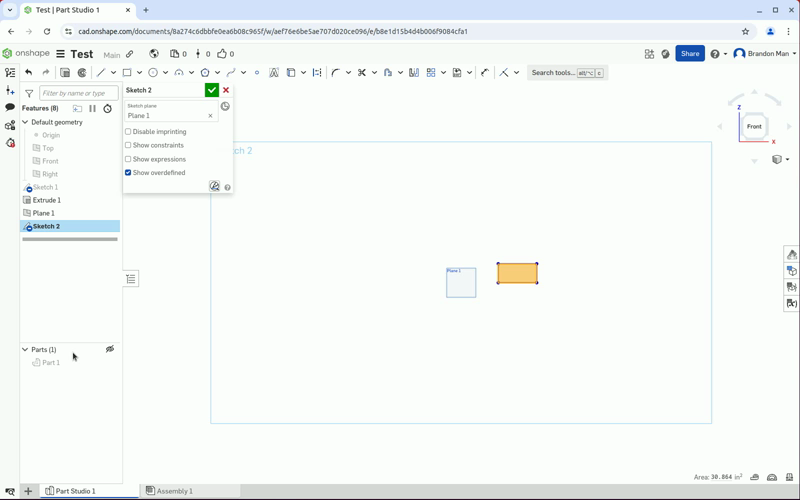
key(shift+e)
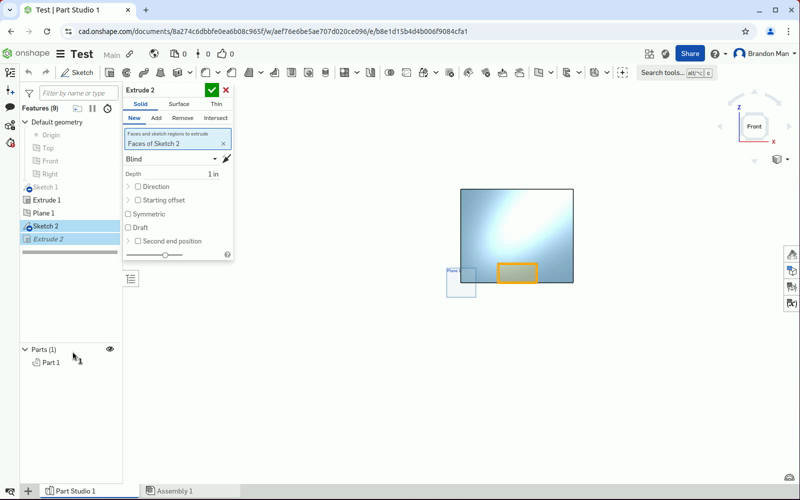
mouse_move(143, 106)
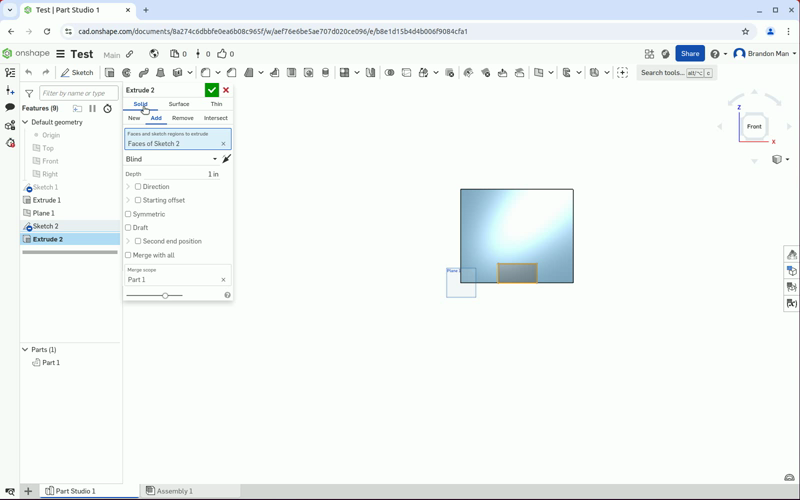
click(143, 106)
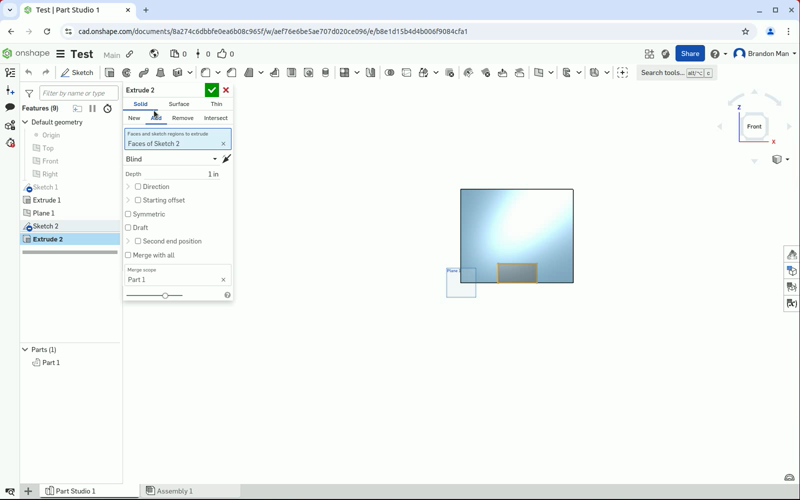
mouse_move(186, 120)
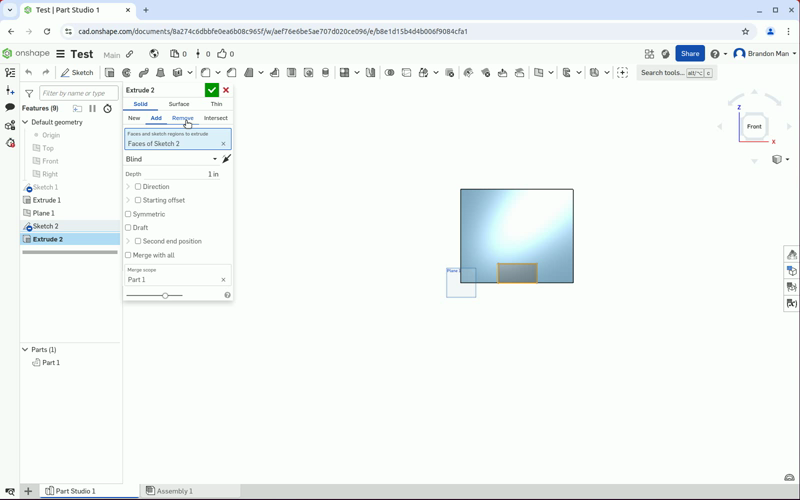
click(186, 120)
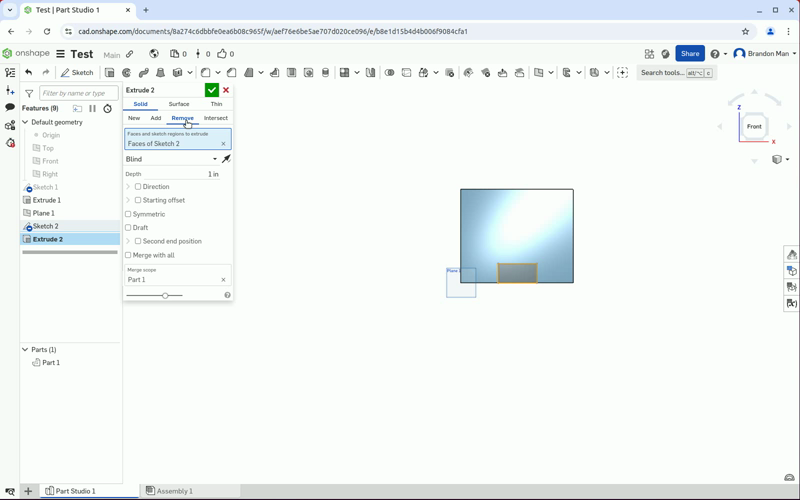
key(tab, 4)
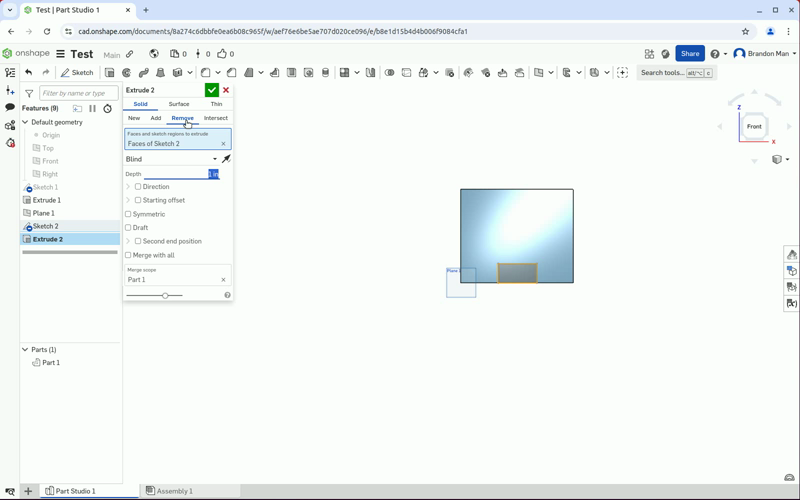
text(15.405)
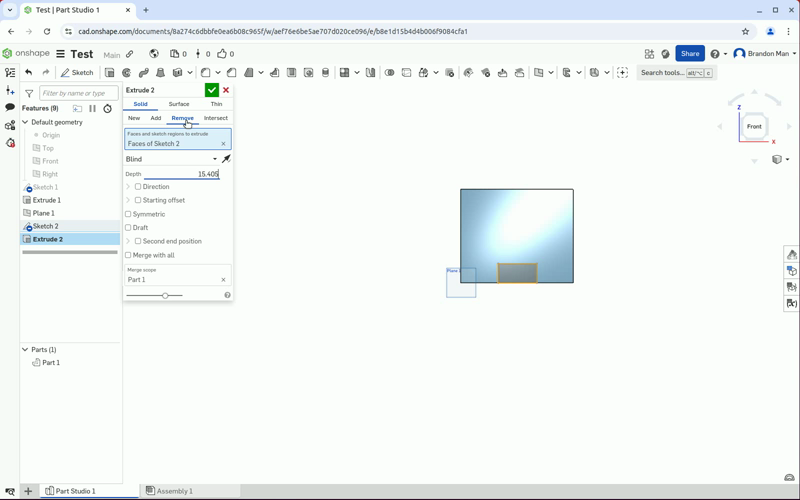
key(tab, 6)
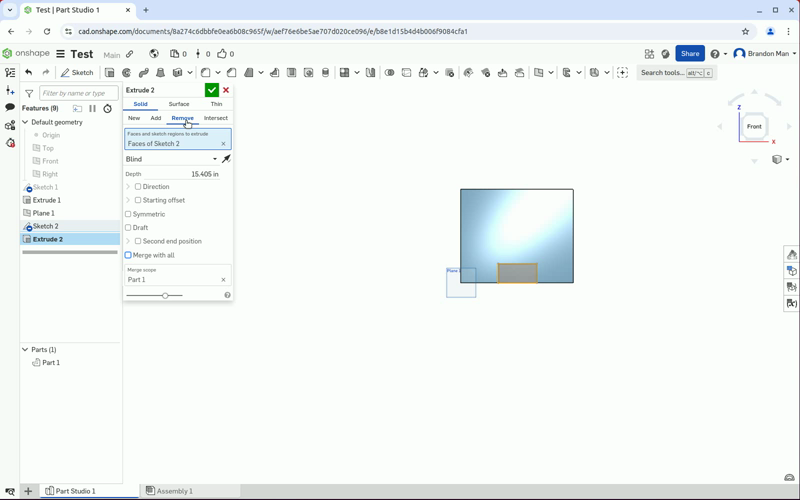
key(space)
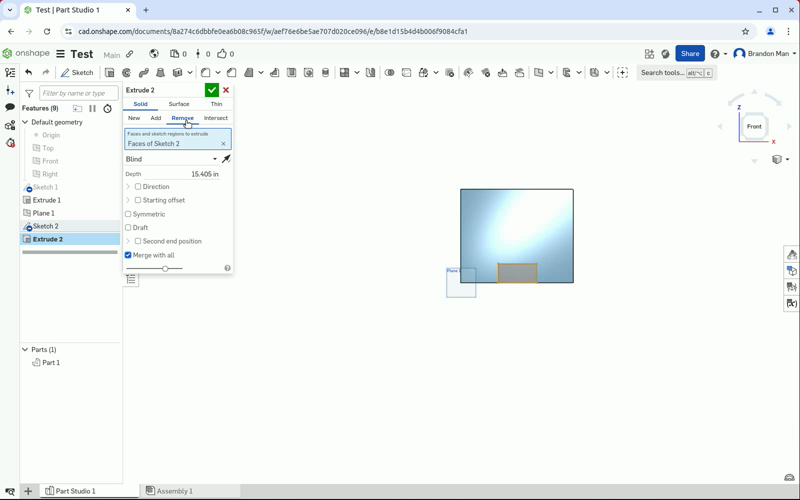
key(enter)
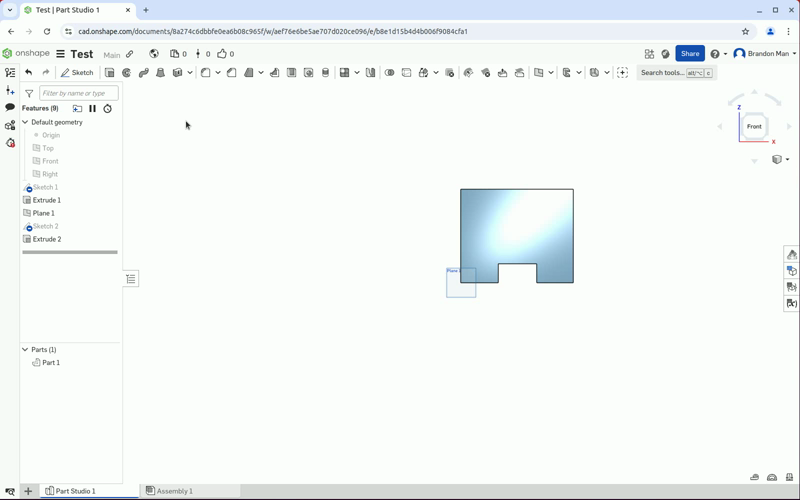
key(shift+h)
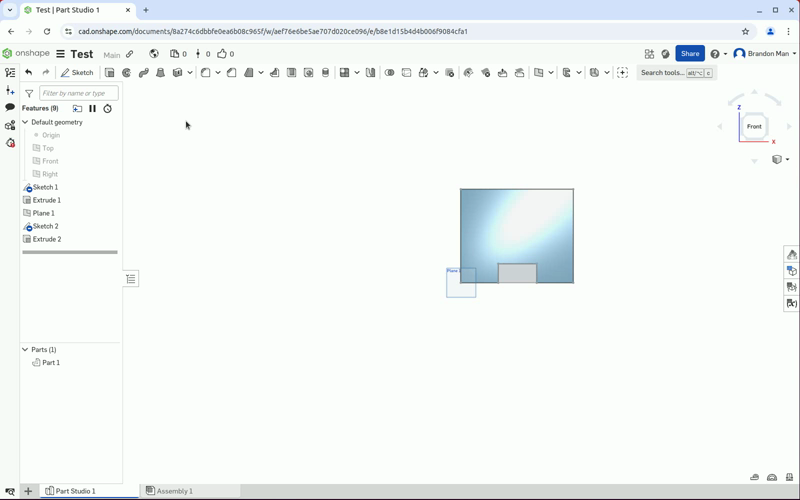
key(shift+h)
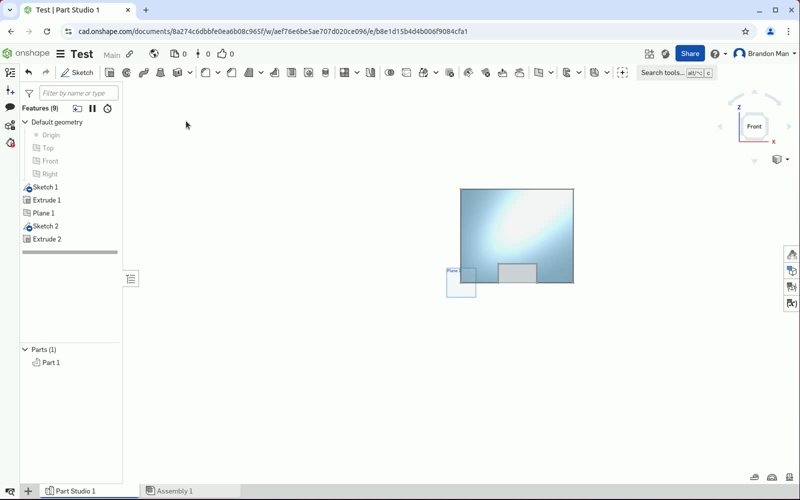
key(shift+7)
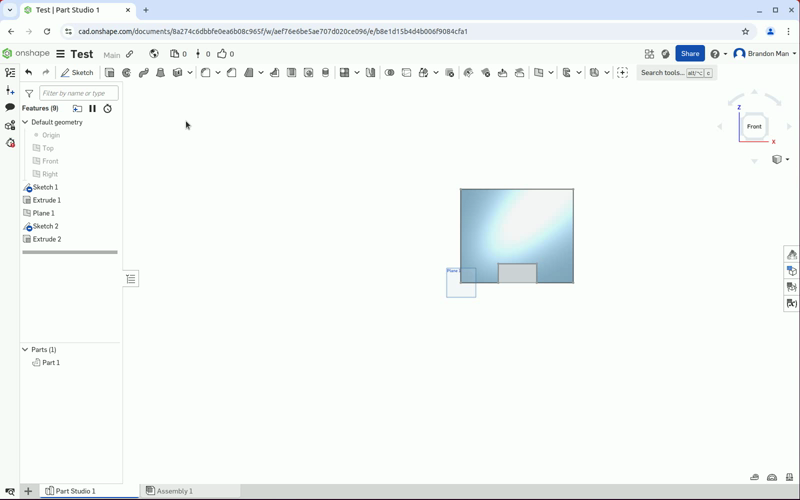
key(left, 2)
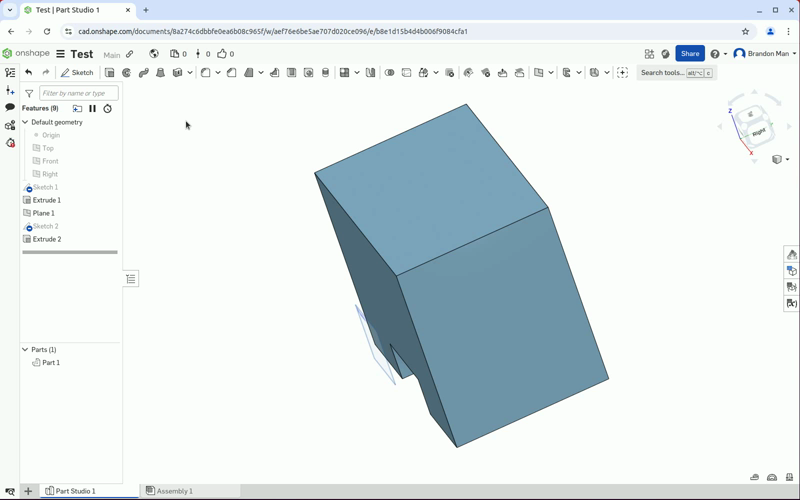
key(down, 2)
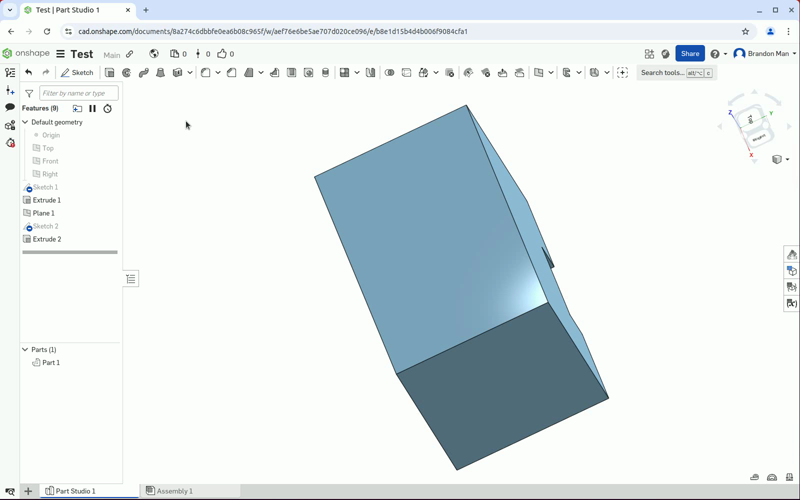
key(up, 2)
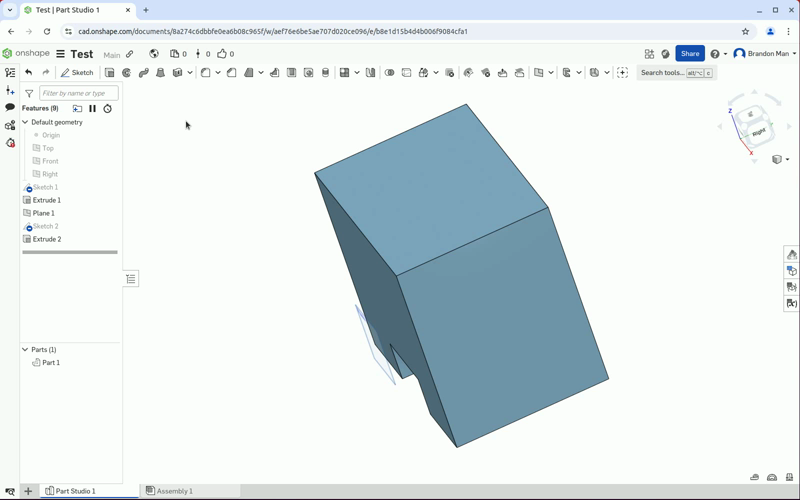
key(right, 2)
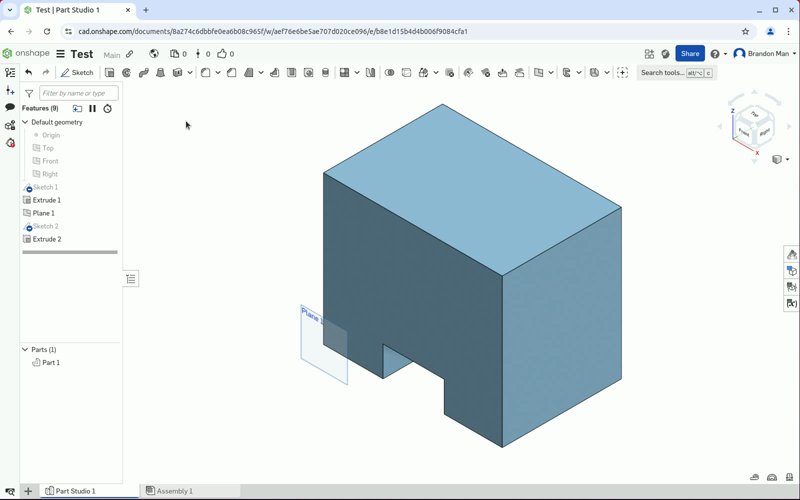
mouse_move(73, 189)
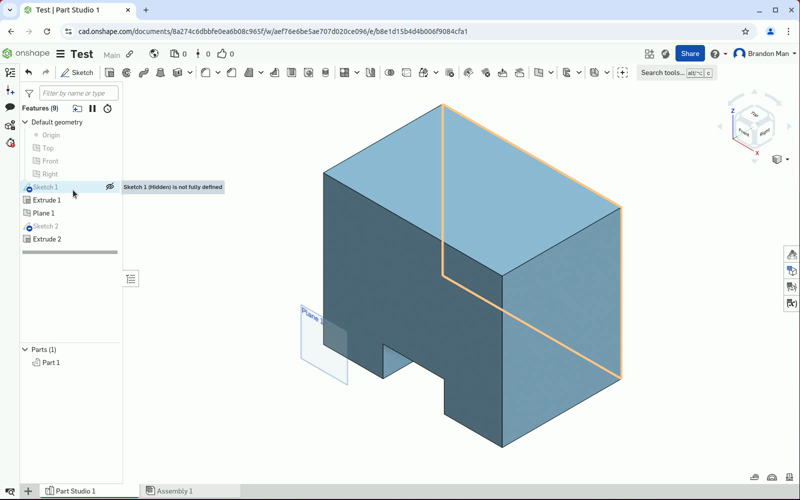
click(73, 189)